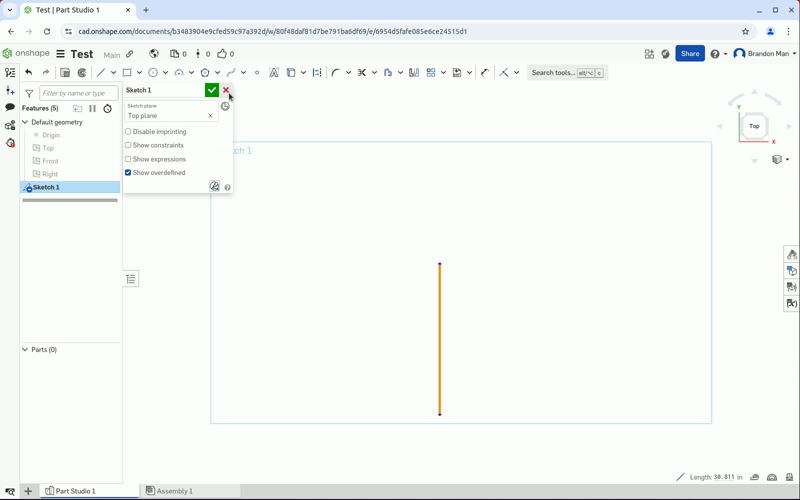
key(shift+h)
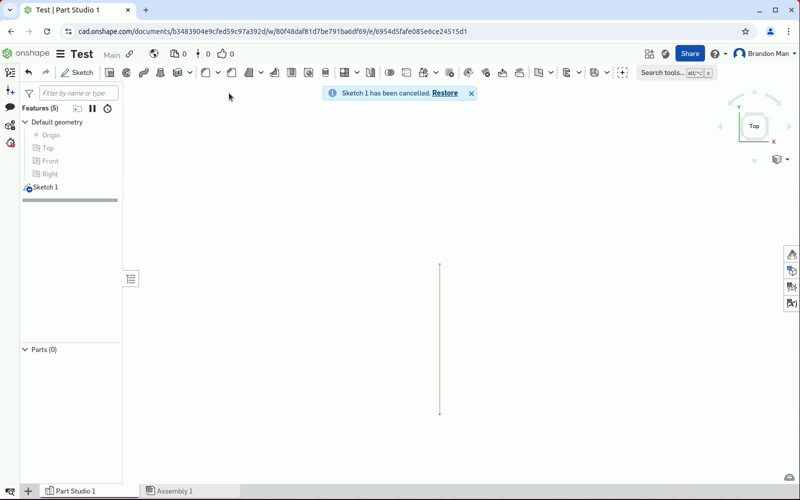
key(shift+s)
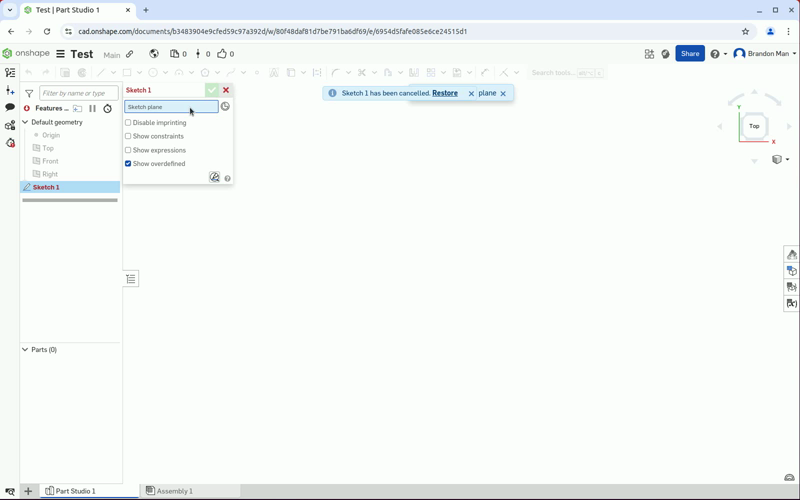
mouse_move(73, 150)
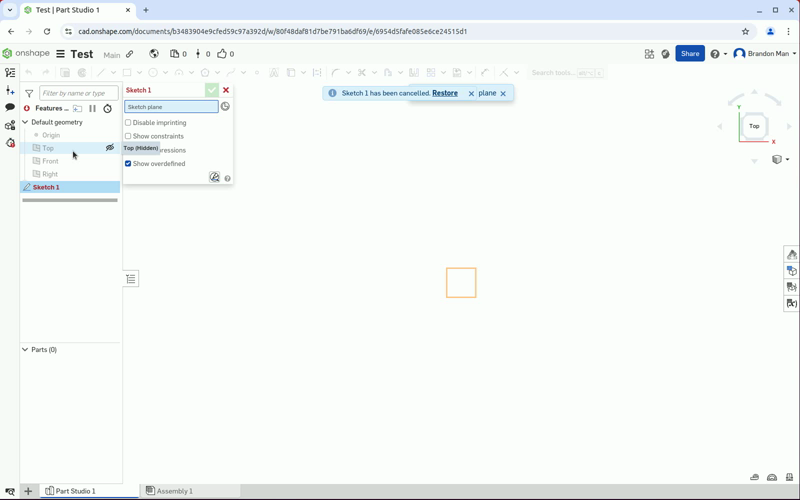
click(73, 150)
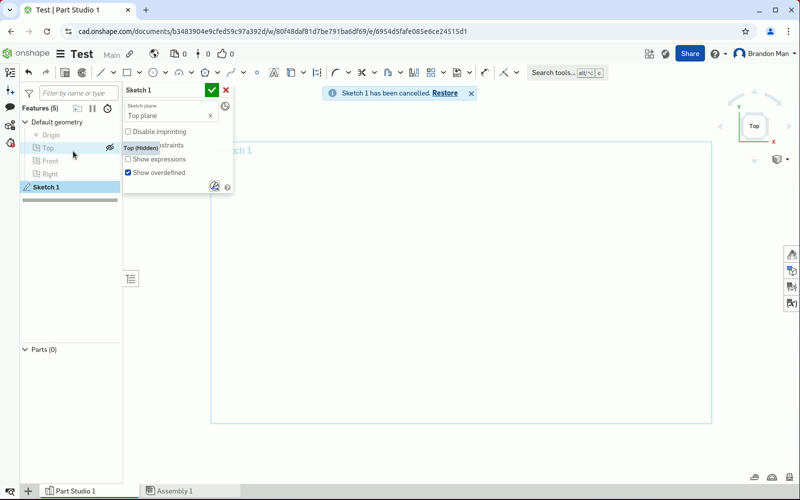
mouse_move(73, 352)
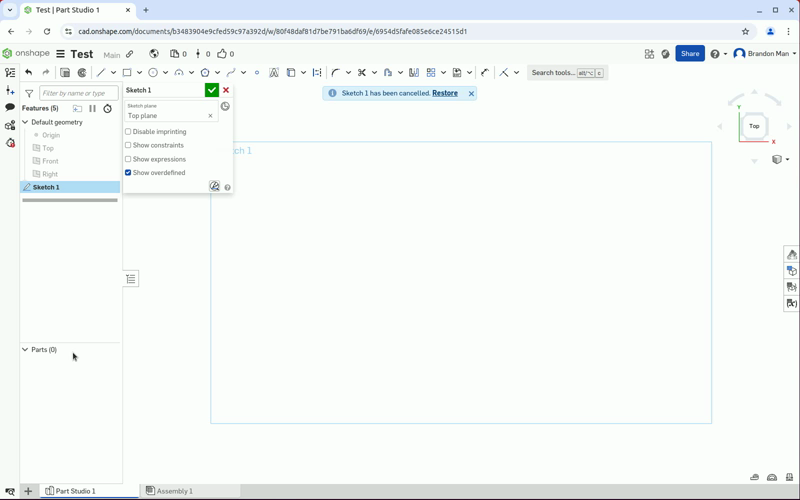
key(y)
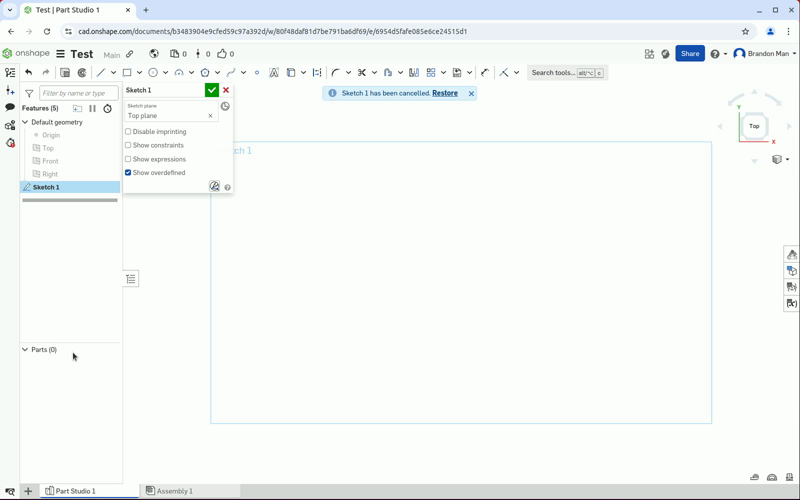
key(a)
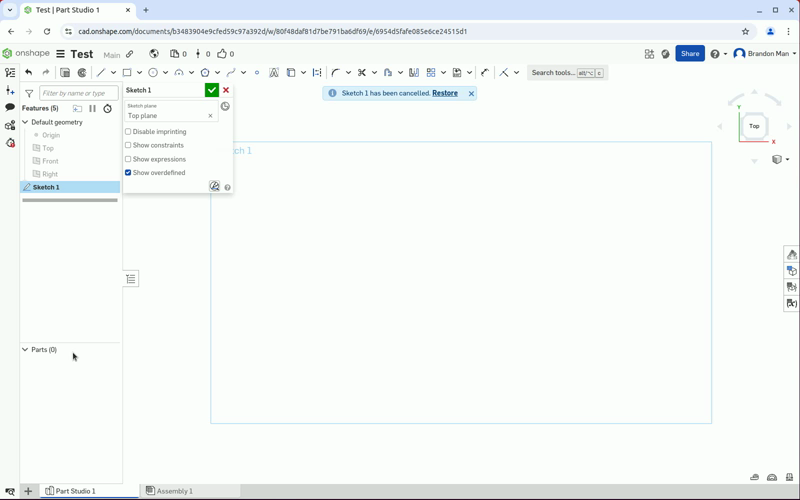
key_down(shift)
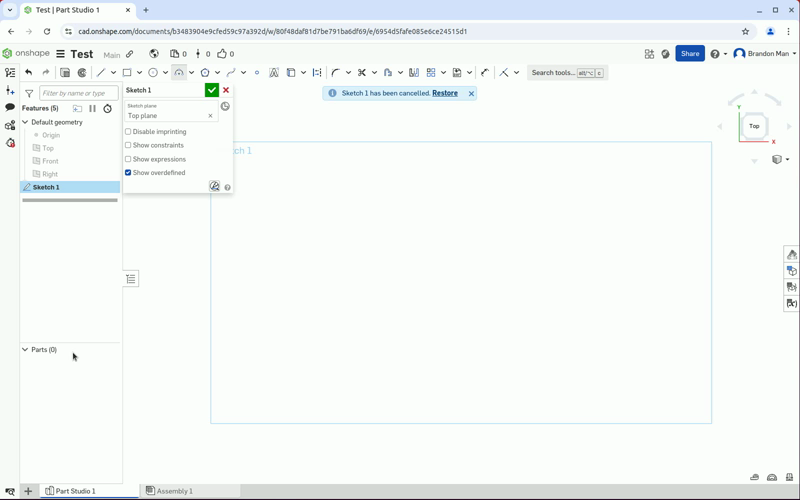
mouse_move(443, 207)
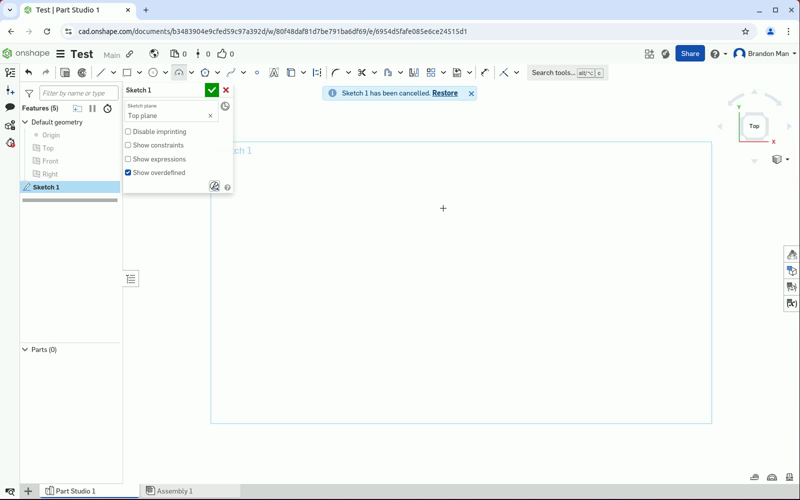
click(443, 207)
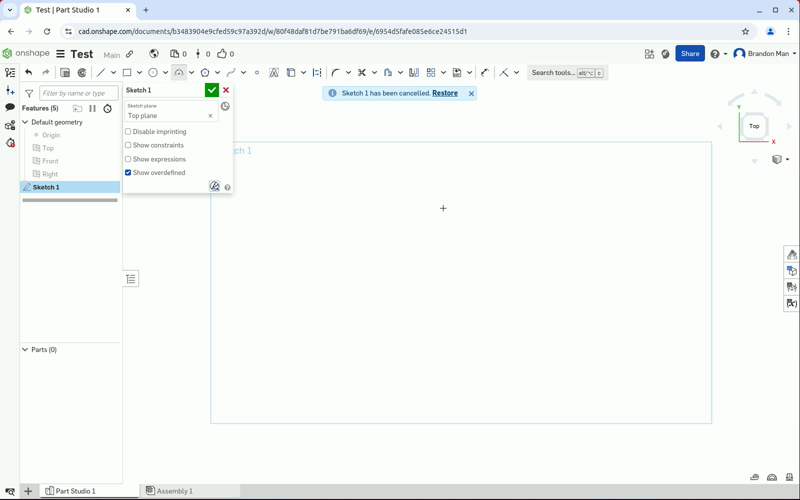
key_up(shift)
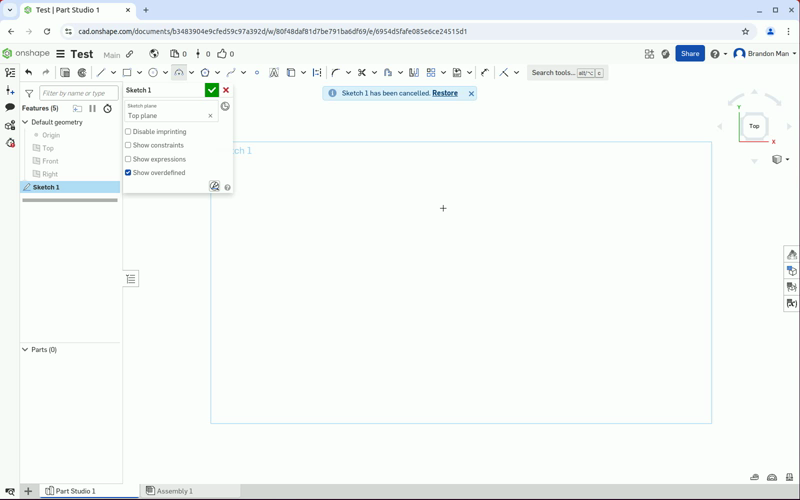
key_down(shift)
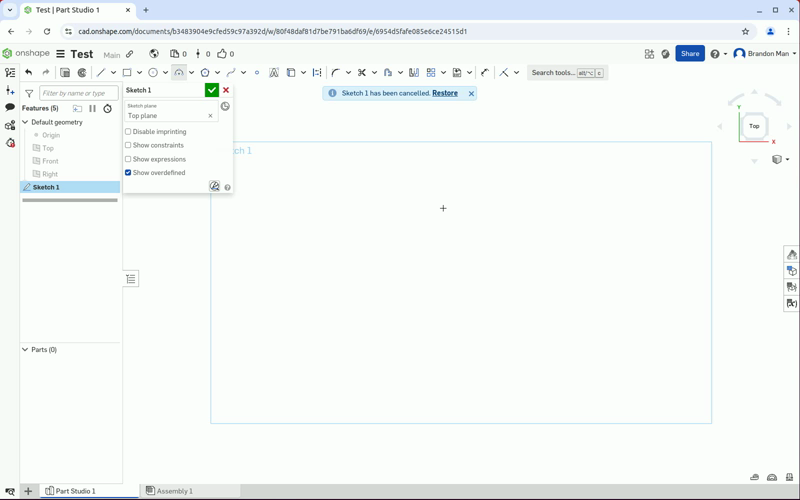
mouse_move(500, 216)
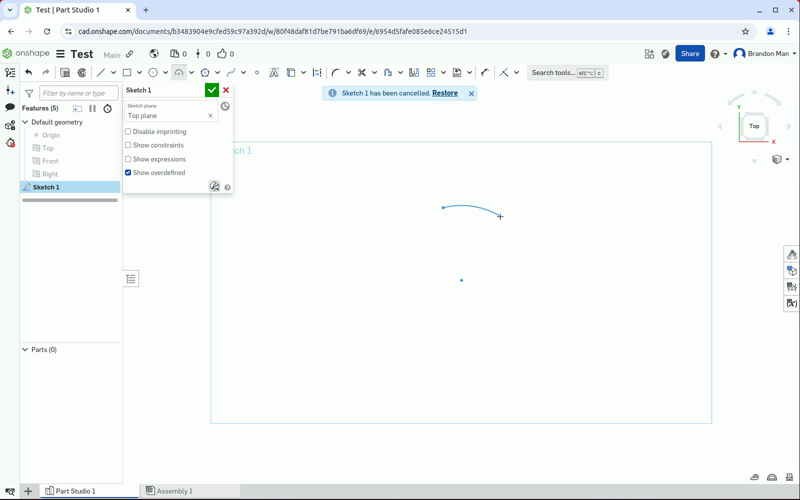
click(500, 216)
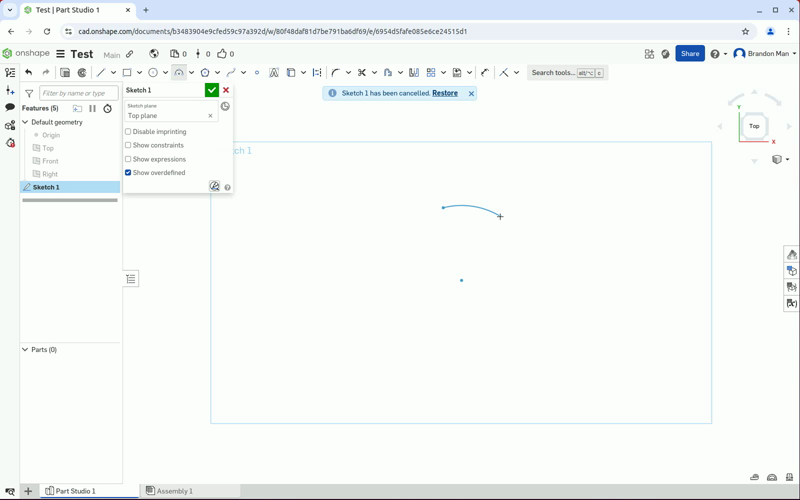
mouse_move(472, 206)
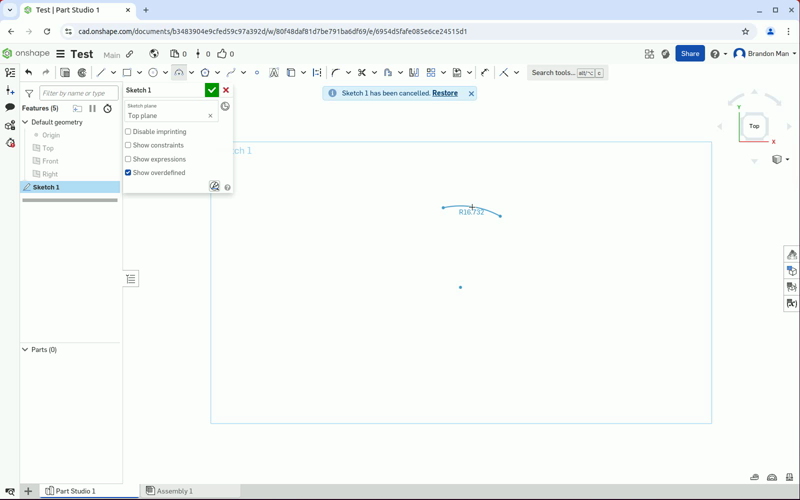
click(472, 206)
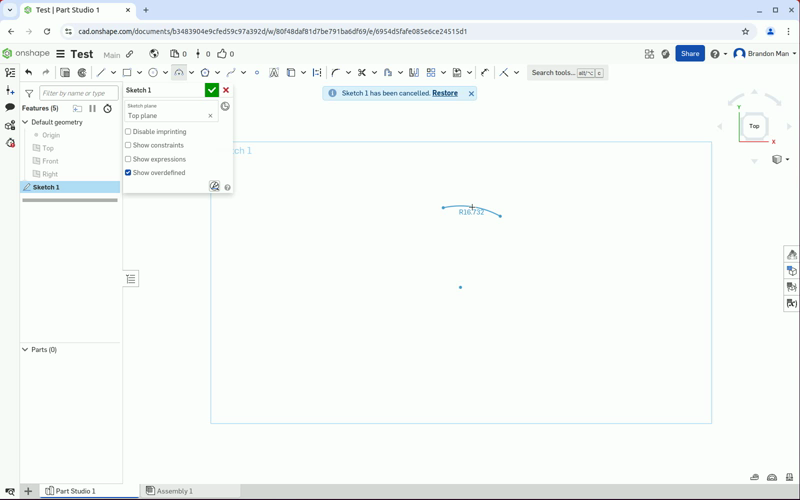
key_up(shift)
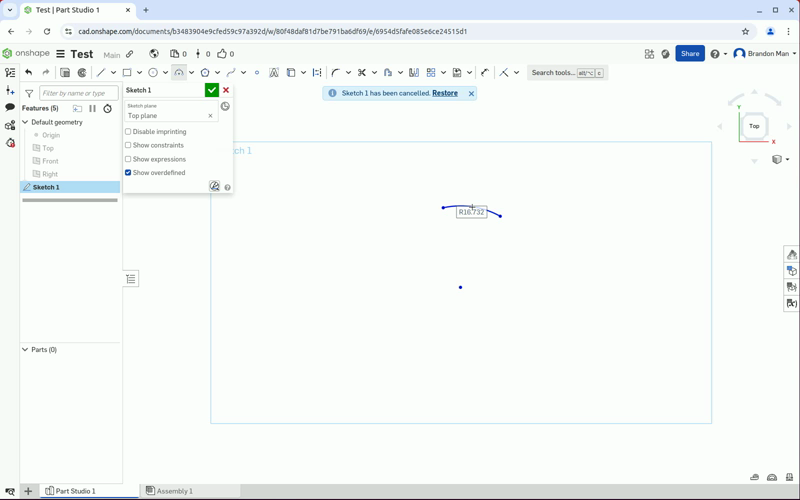
key(esc)
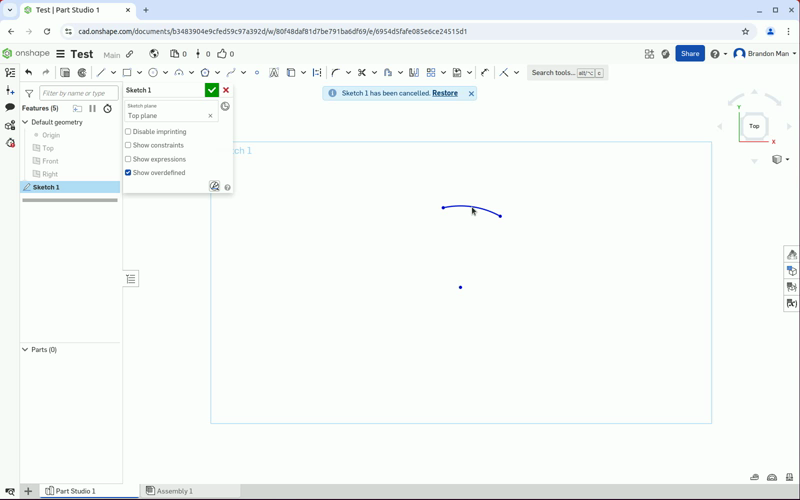
key(l)
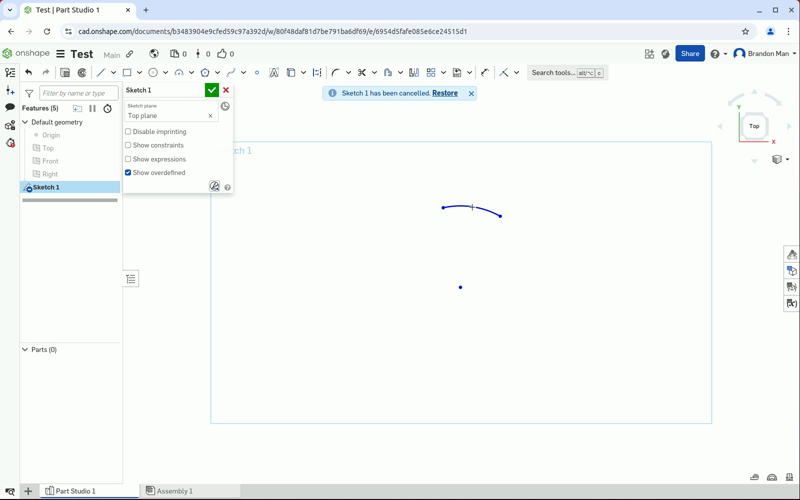
mouse_move(500, 216)
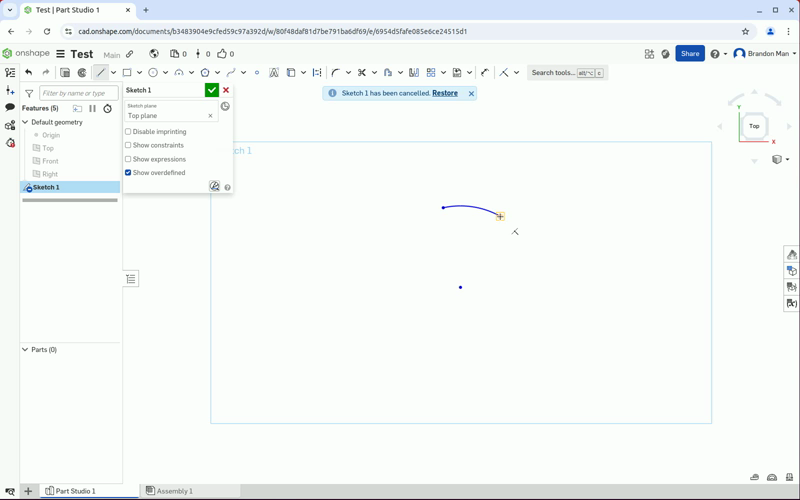
click(500, 216)
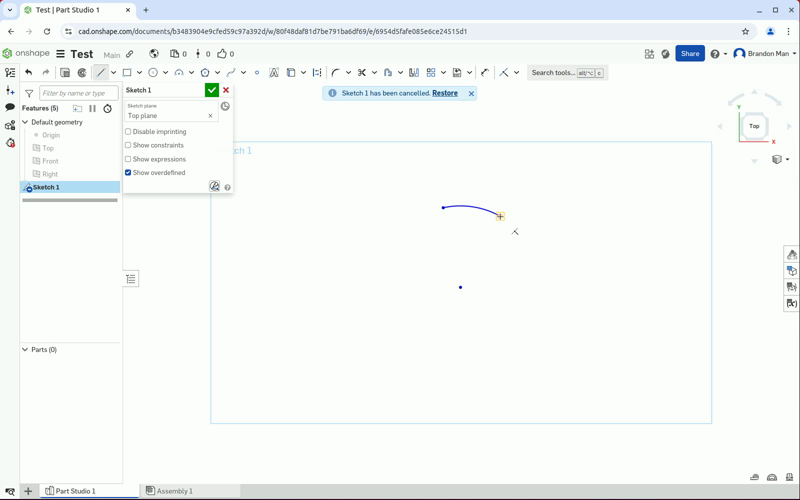
key_down(shift)
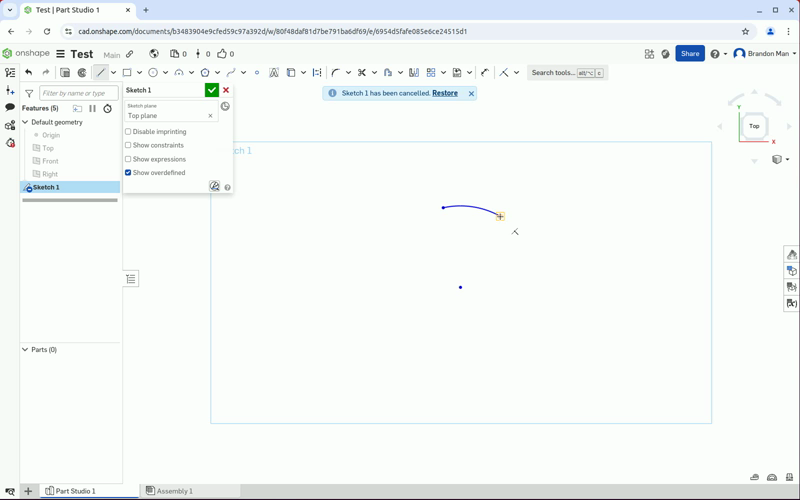
mouse_move(530, 216)
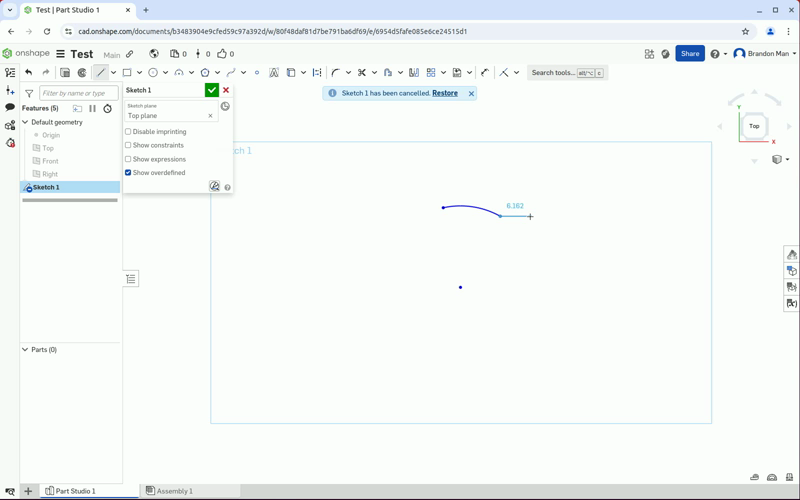
mouse_move(500, 170)
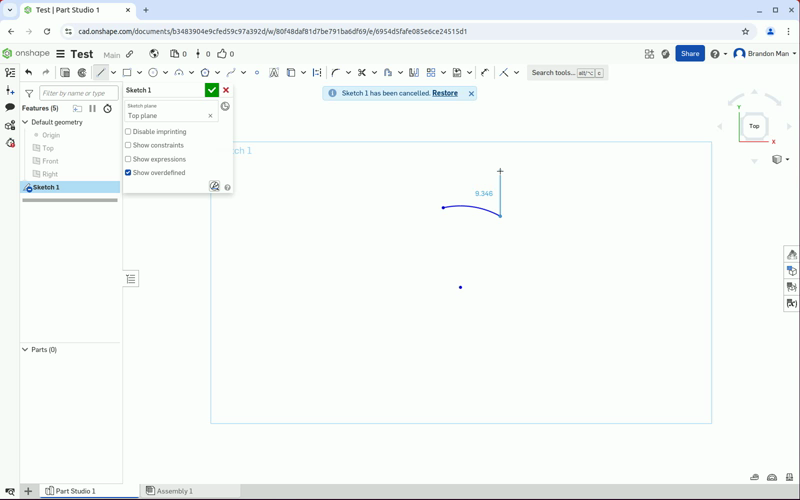
click(500, 170)
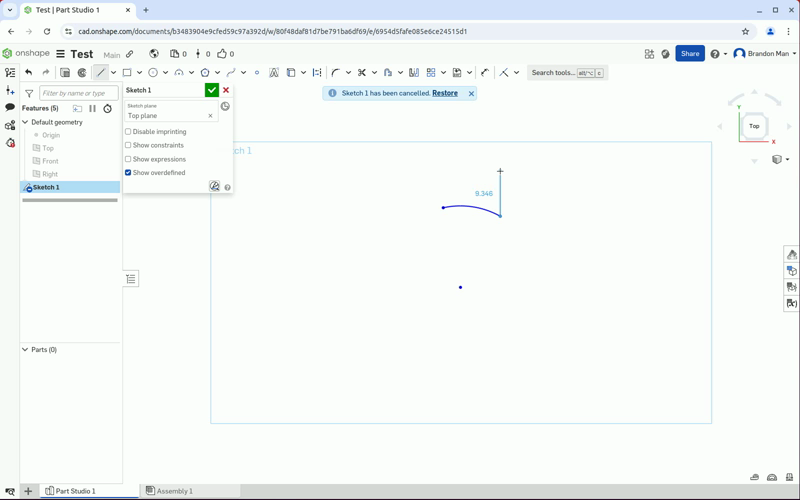
key_up(shift)
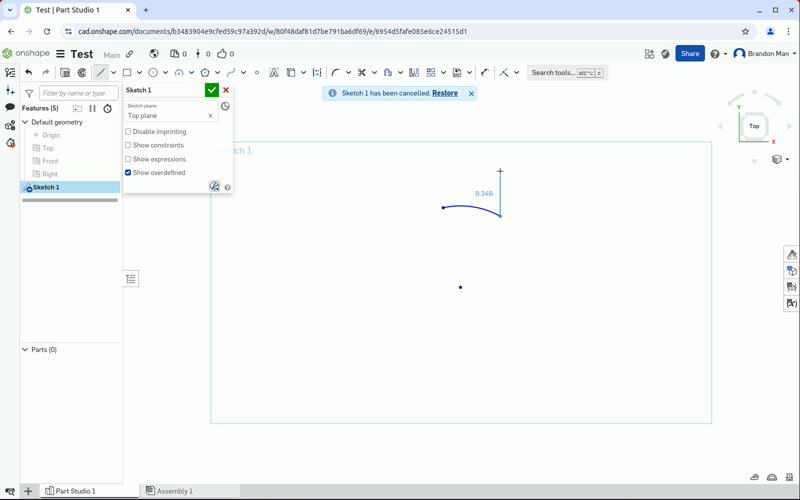
key_down(shift)
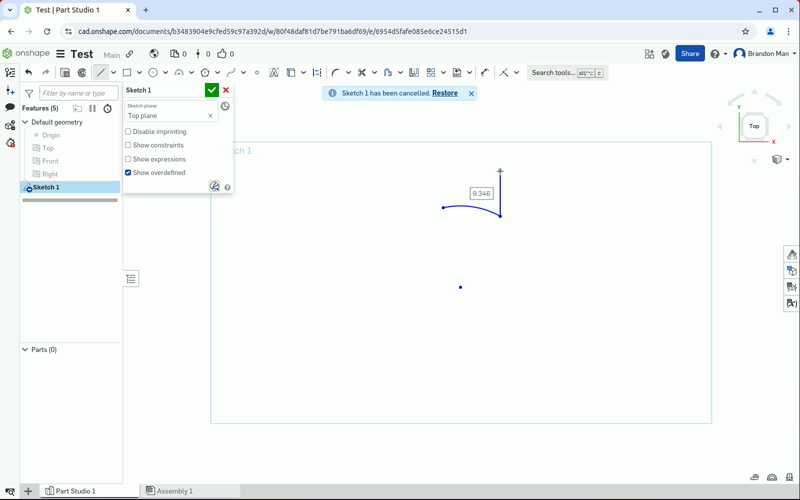
mouse_move(530, 170)
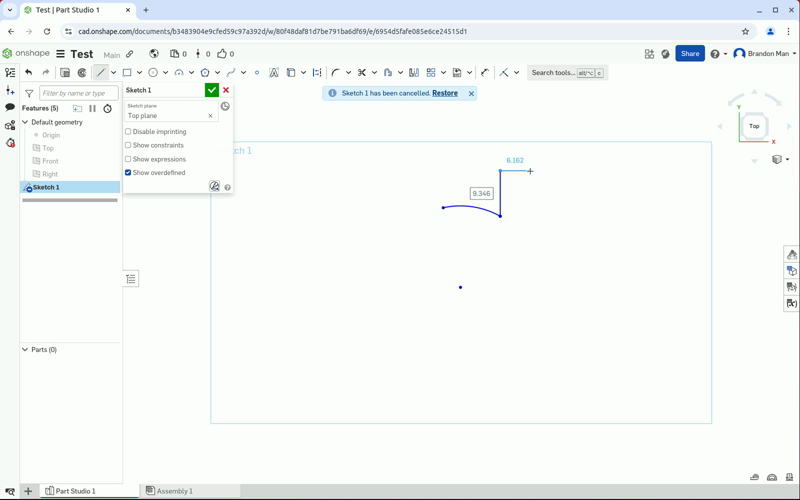
mouse_move(443, 170)
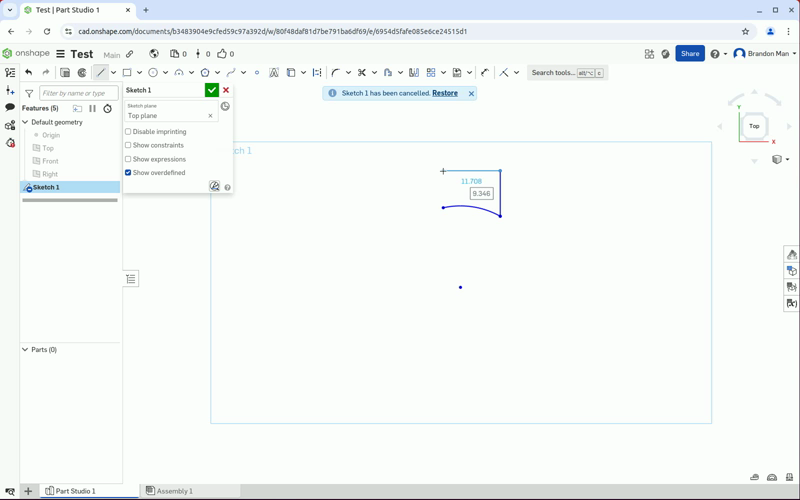
click(443, 170)
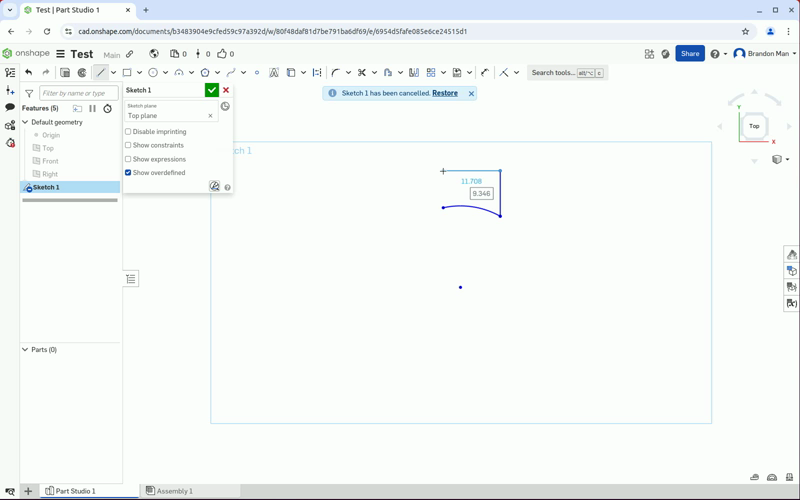
key_up(shift)
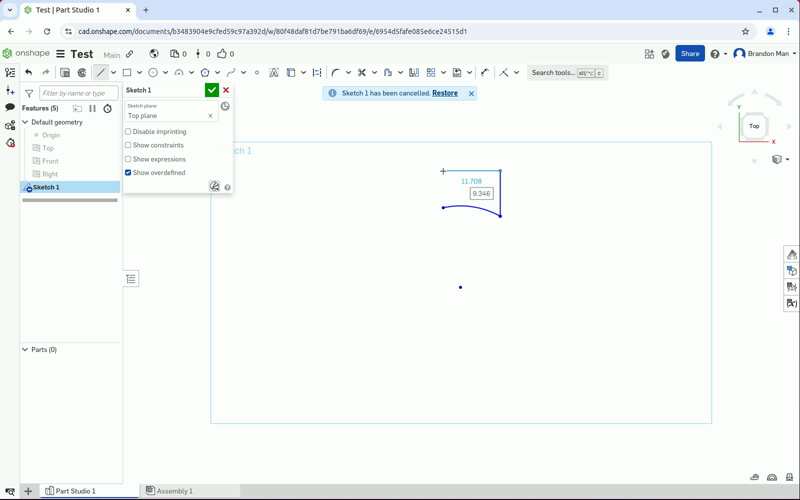
mouse_move(473, 170)
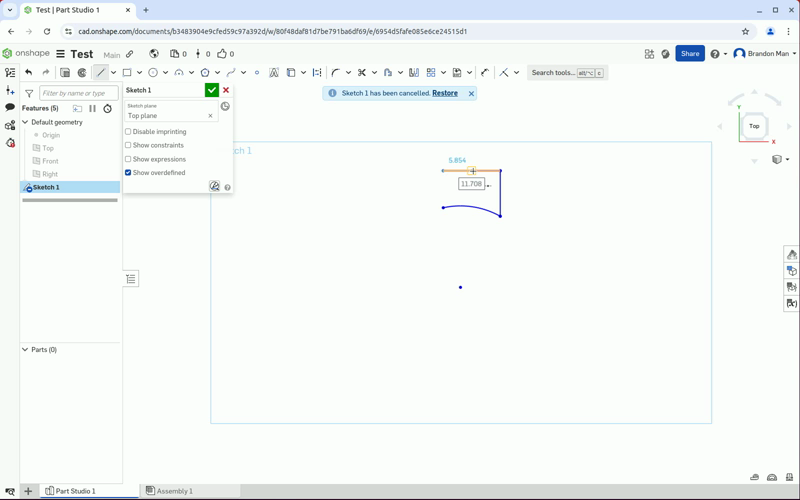
key_down(shift)
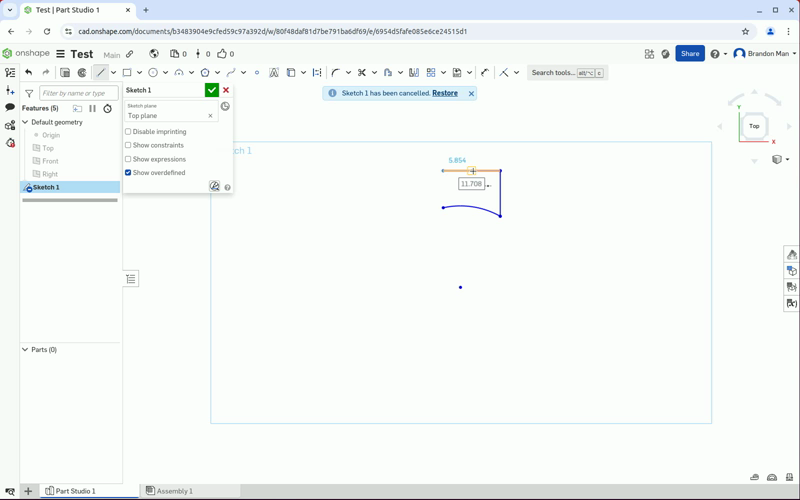
mouse_move(443, 207)
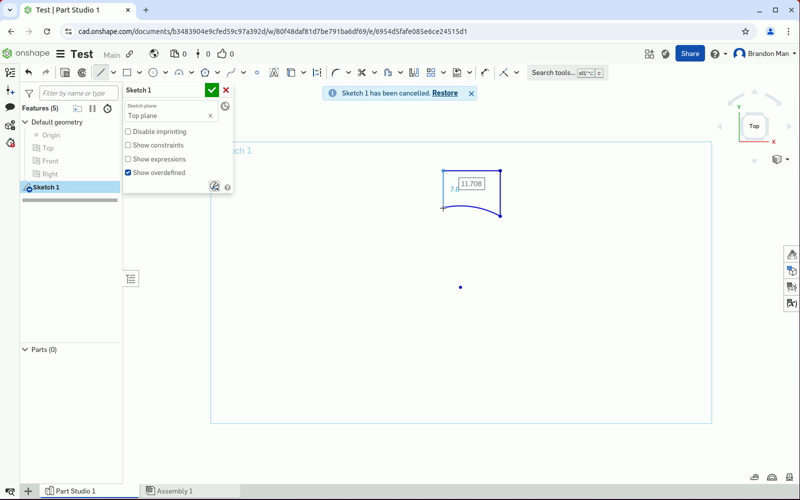
key_up(shift)
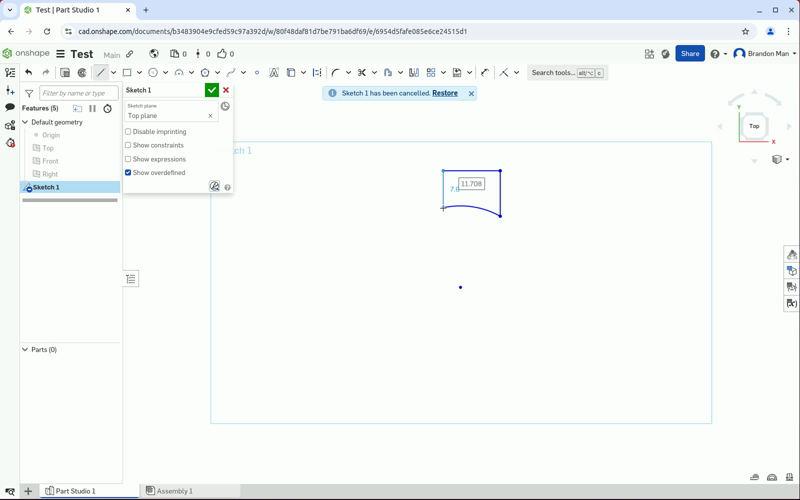
click(443, 207)
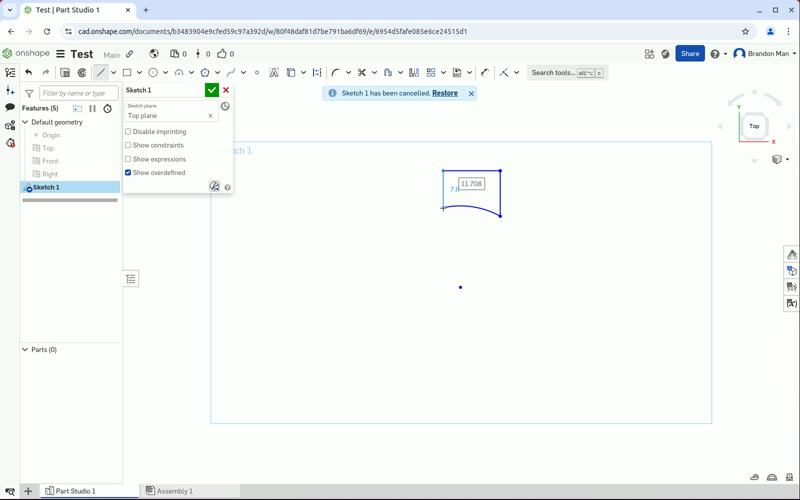
key(esc)
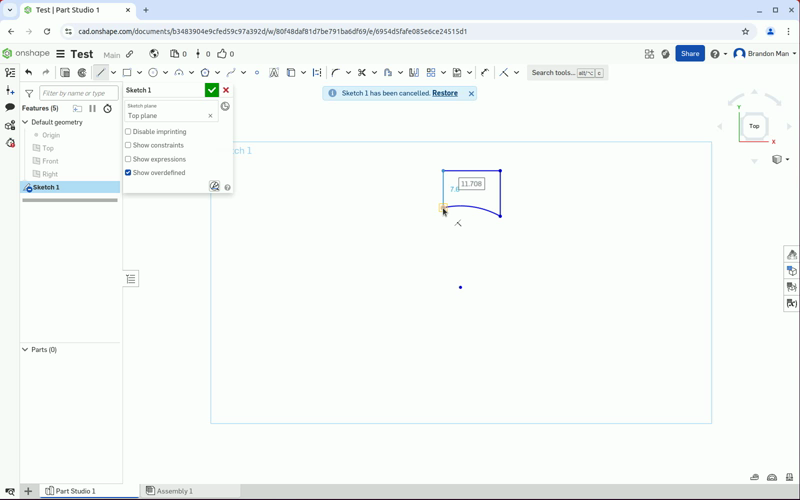
mouse_move(488, 173)
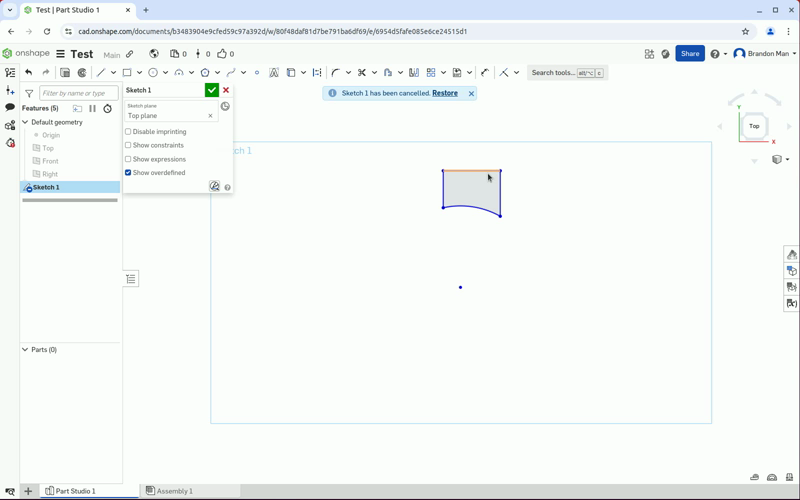
click(488, 173)
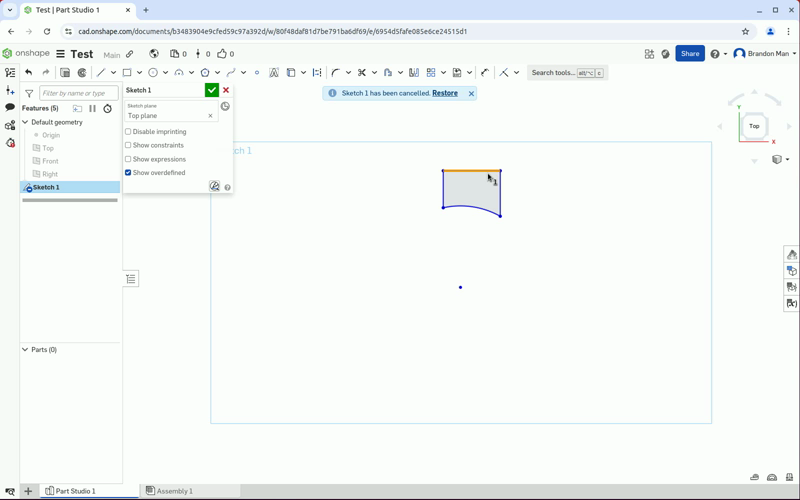
mouse_move(73, 352)
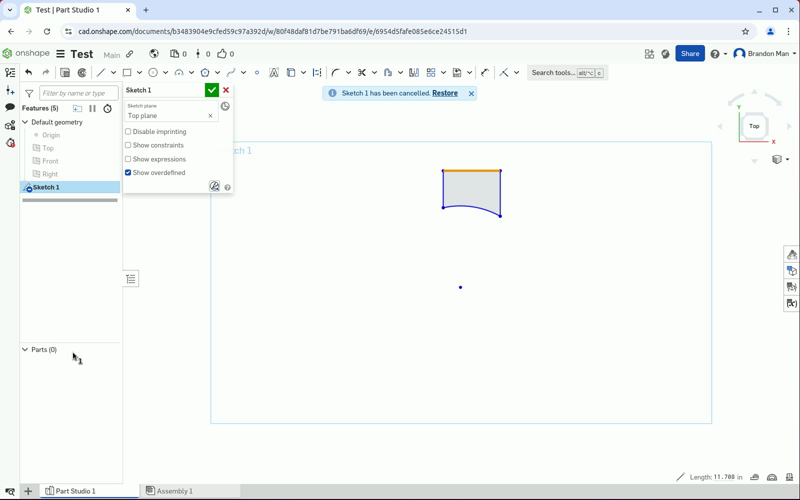
key(shift+y)
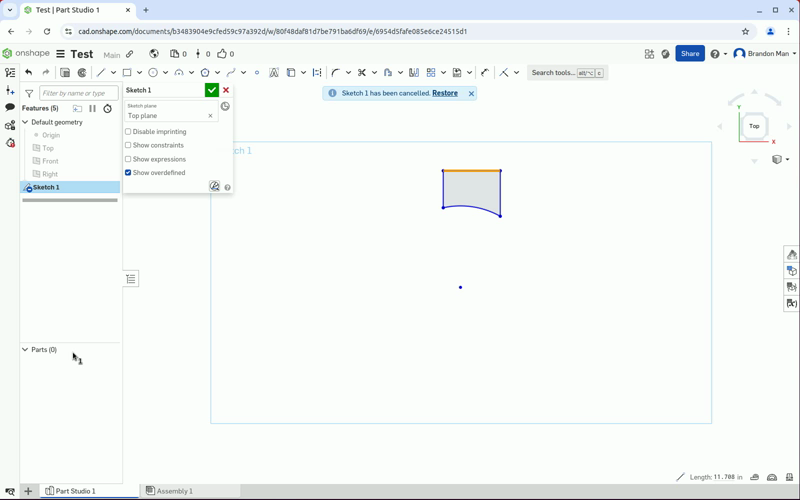
key(shift+e)
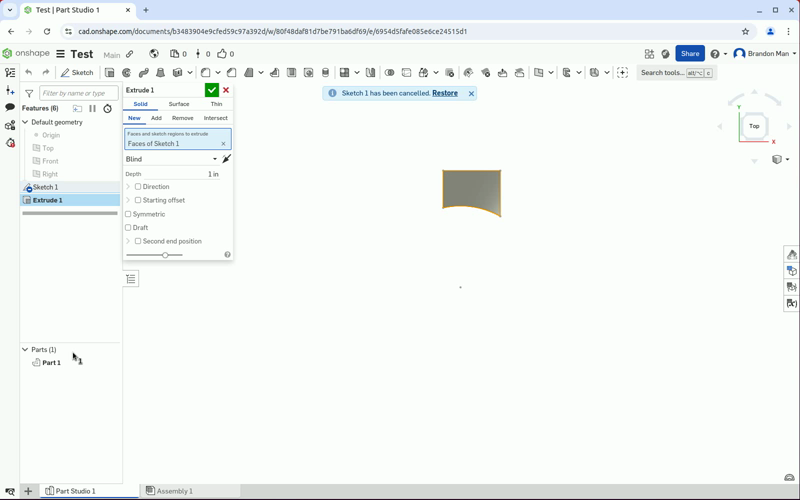
mouse_move(143, 106)
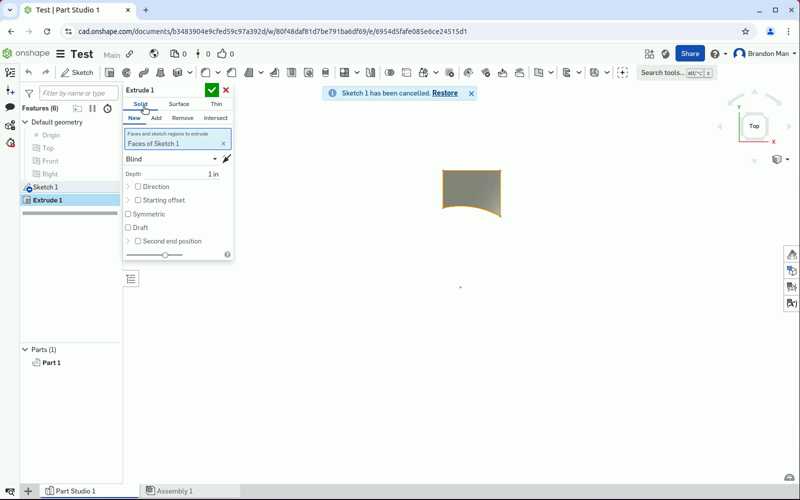
click(143, 106)
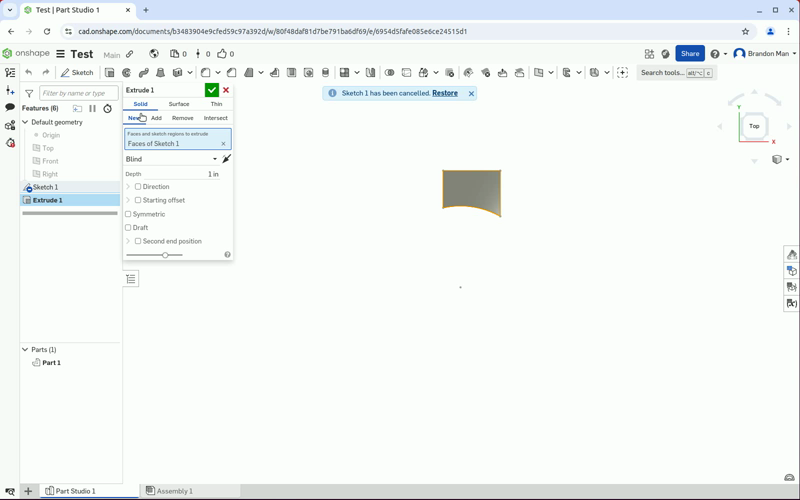
mouse_move(137, 120)
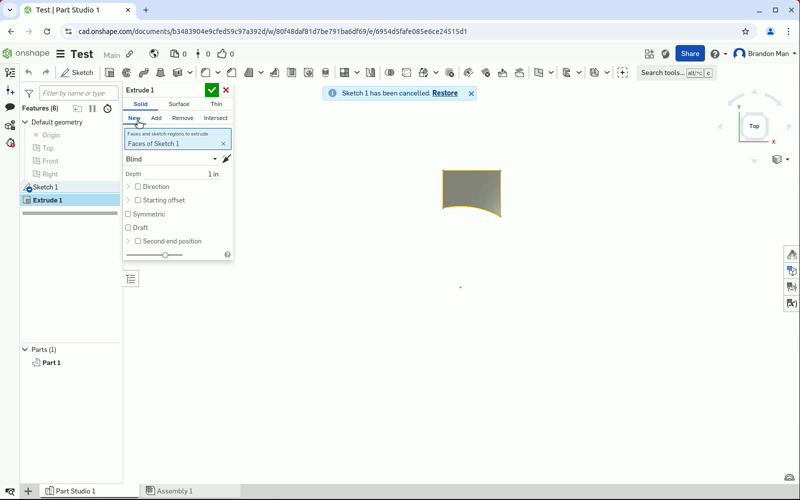
click(137, 120)
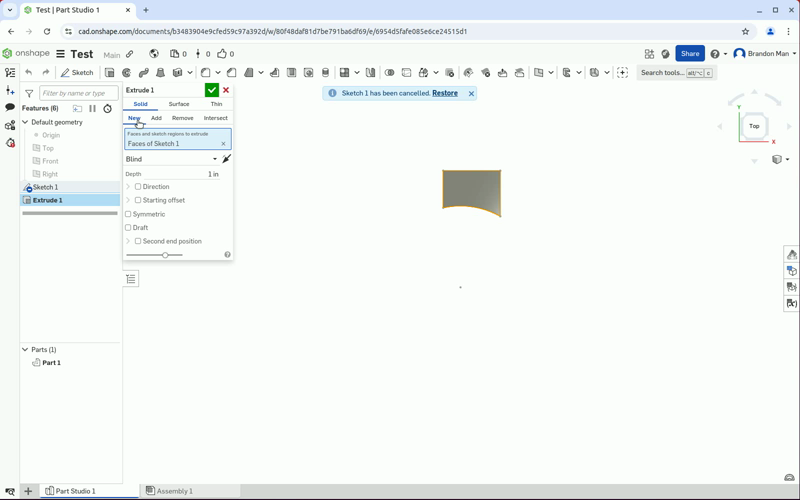
key(tab, 4)
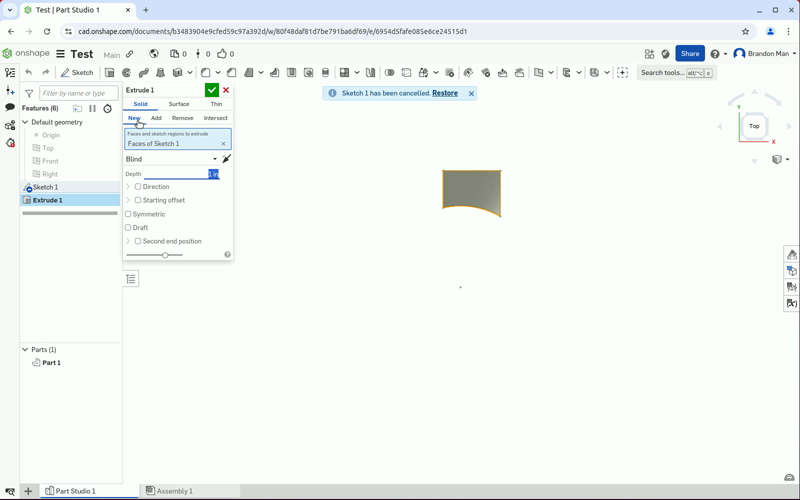
text(21.183)
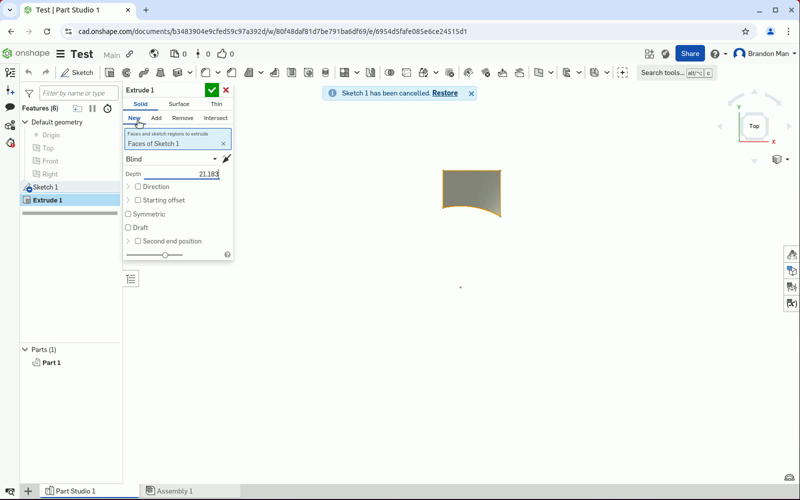
key(enter)
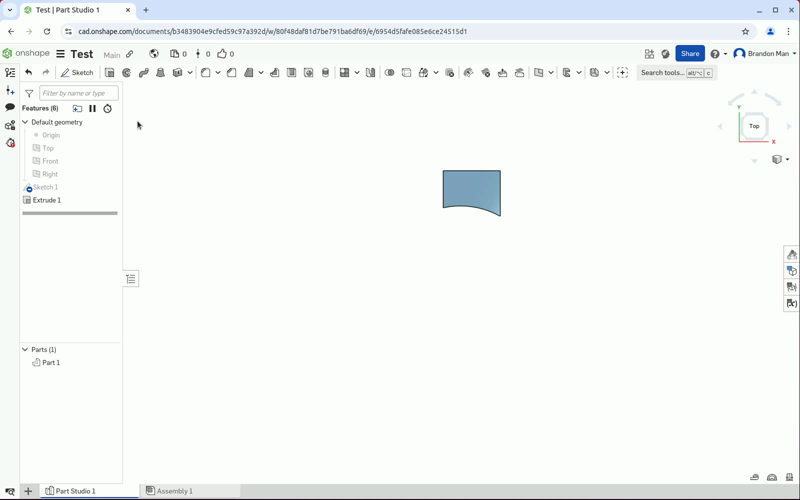
key(shift+h)
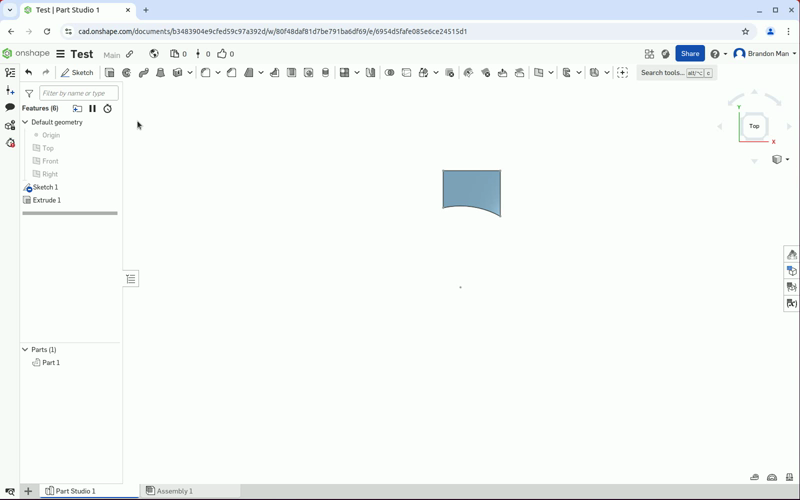
key(shift+h)
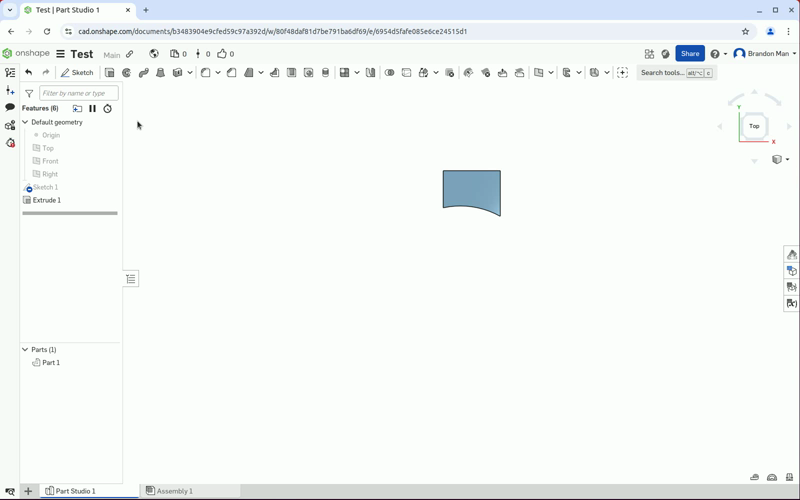
mouse_move(73, 189)
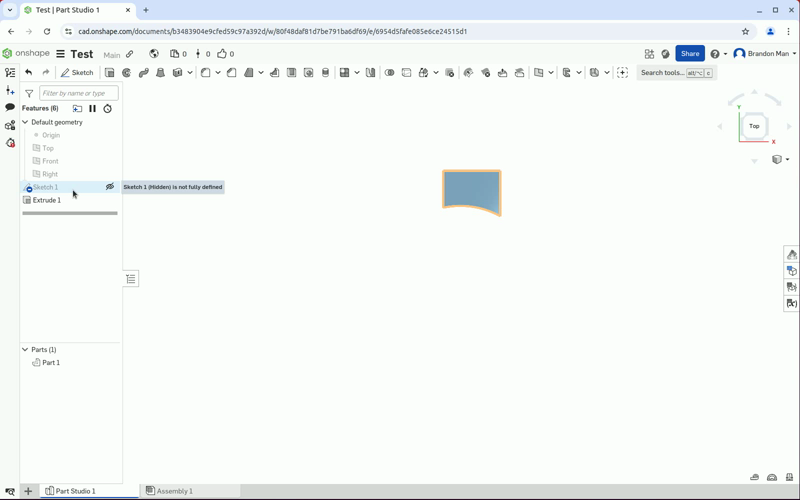
click(73, 189)
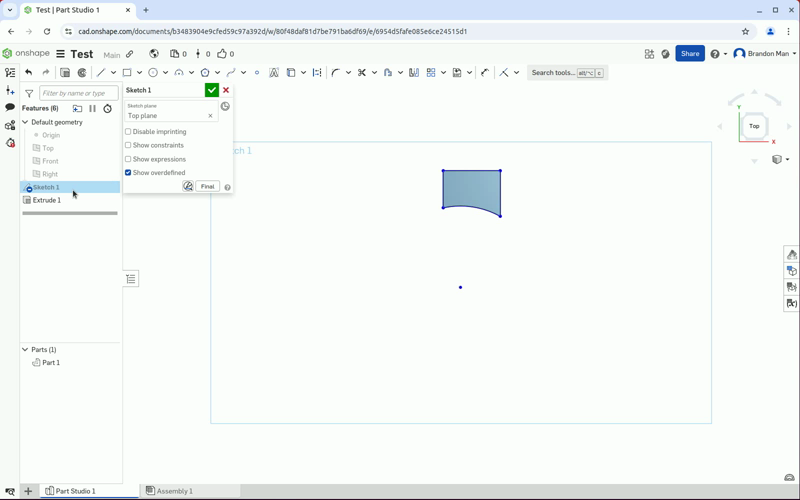
mouse_move(229, 92)
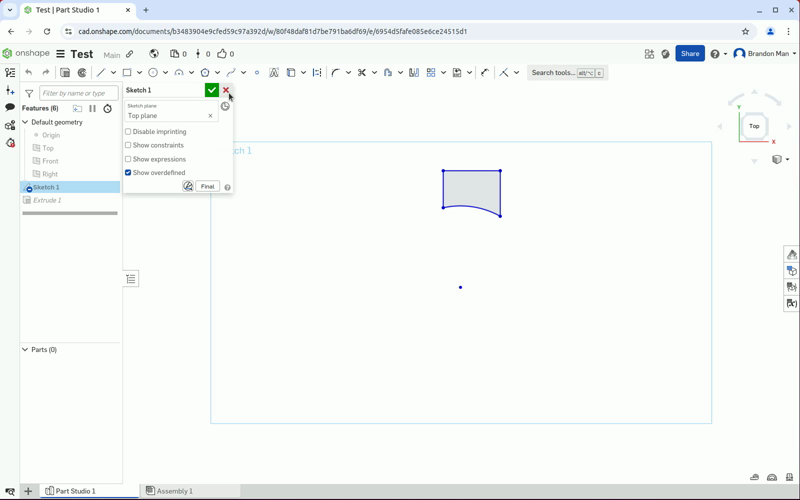
click(229, 92)
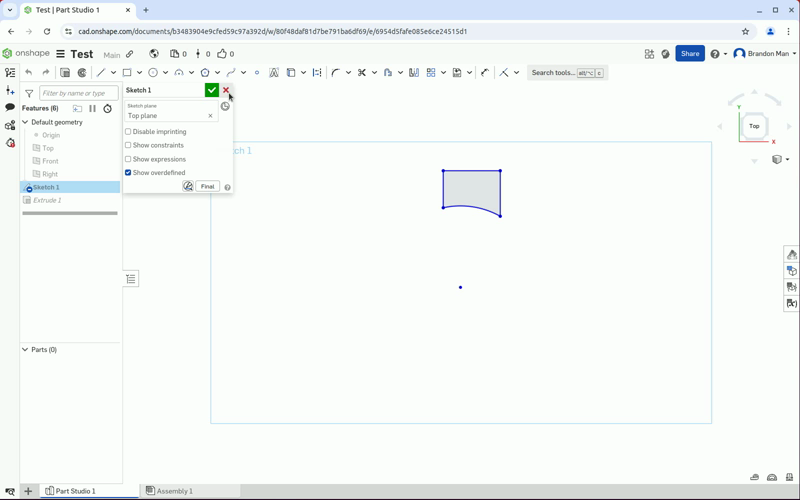
key(shift+s)
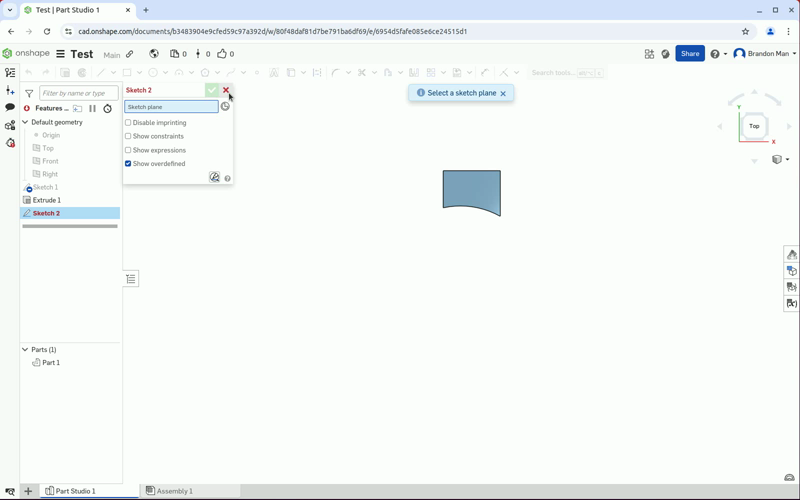
mouse_move(73, 150)
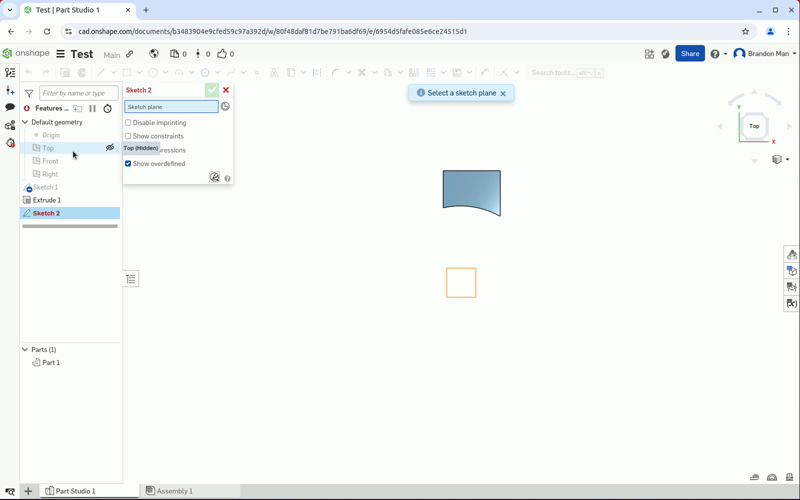
click(73, 150)
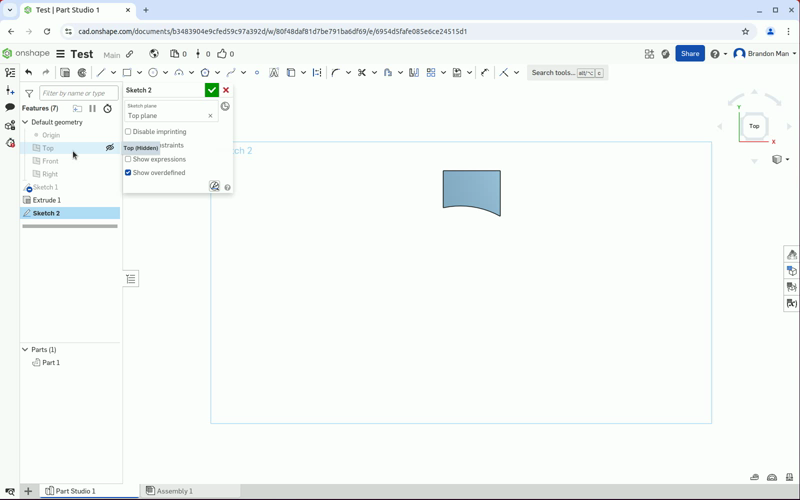
mouse_move(73, 352)
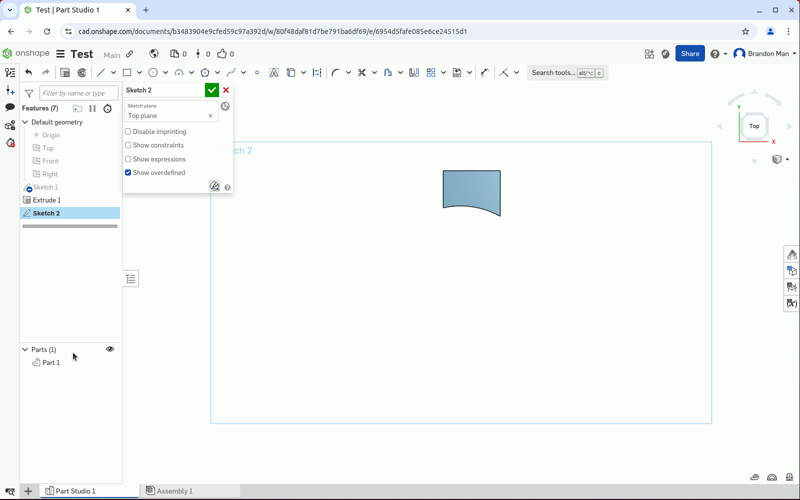
key(y)
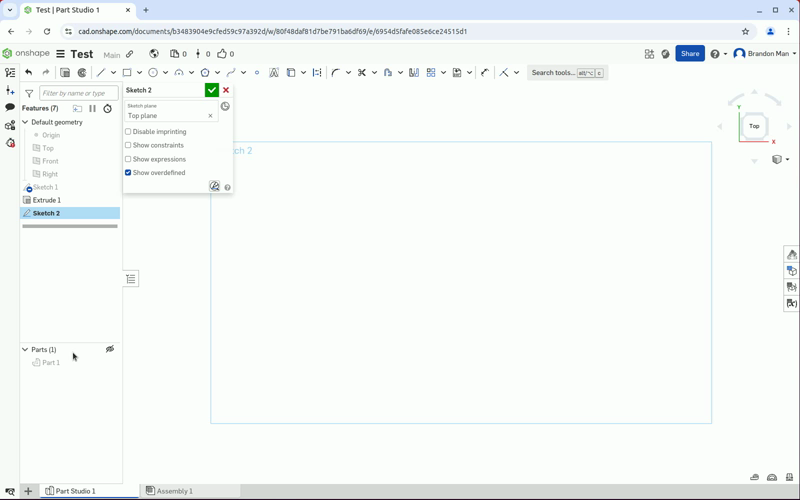
key(c)
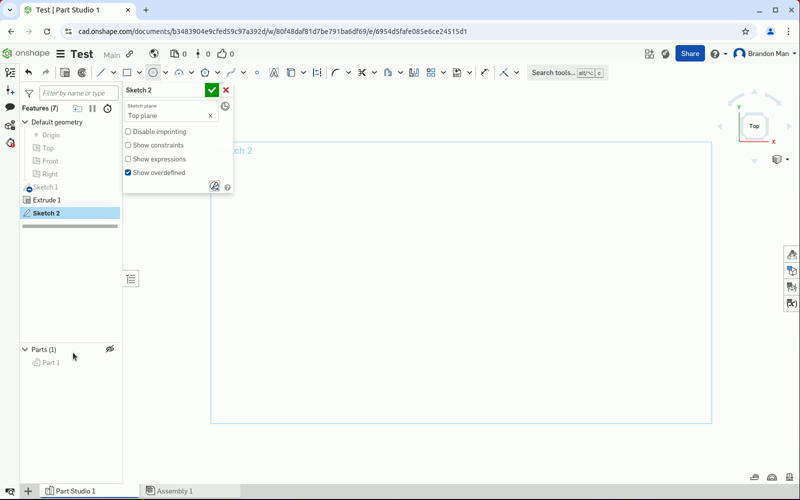
key_down(shift)
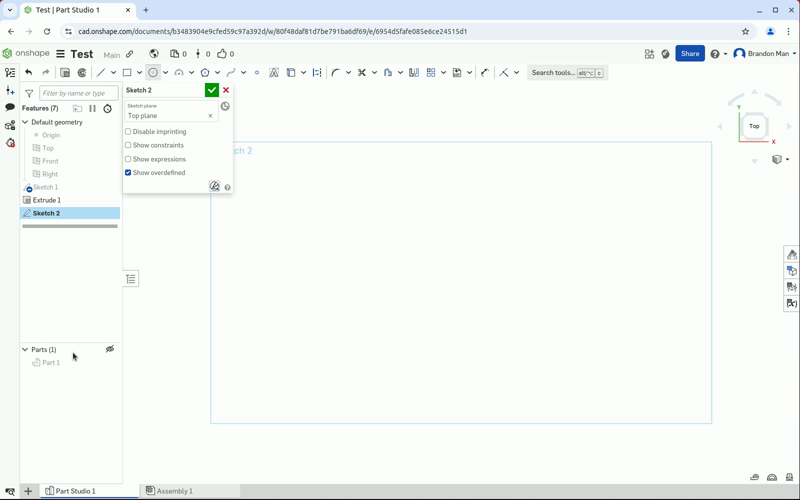
mouse_move(461, 282)
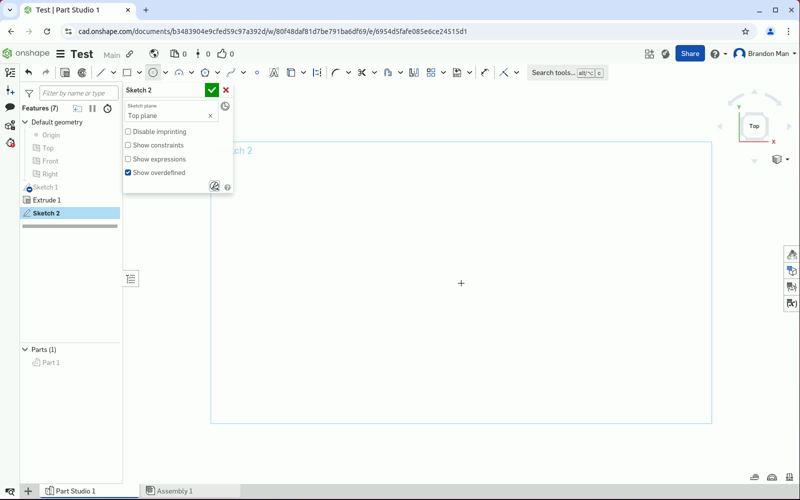
click(461, 282)
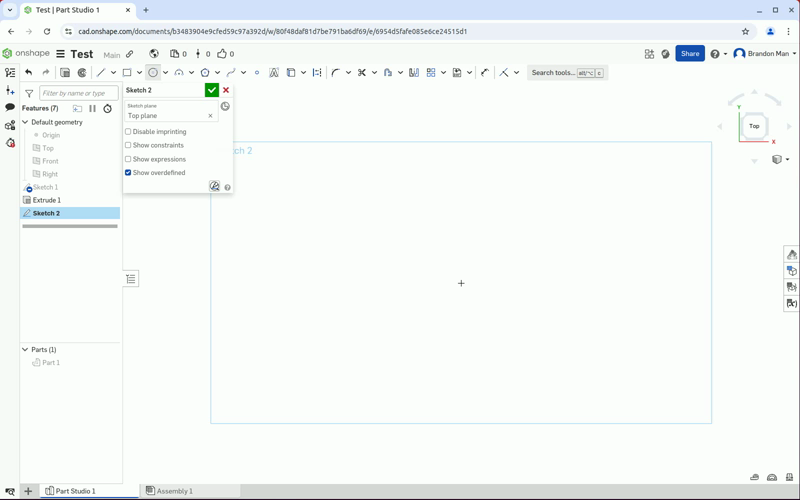
key_up(shift)
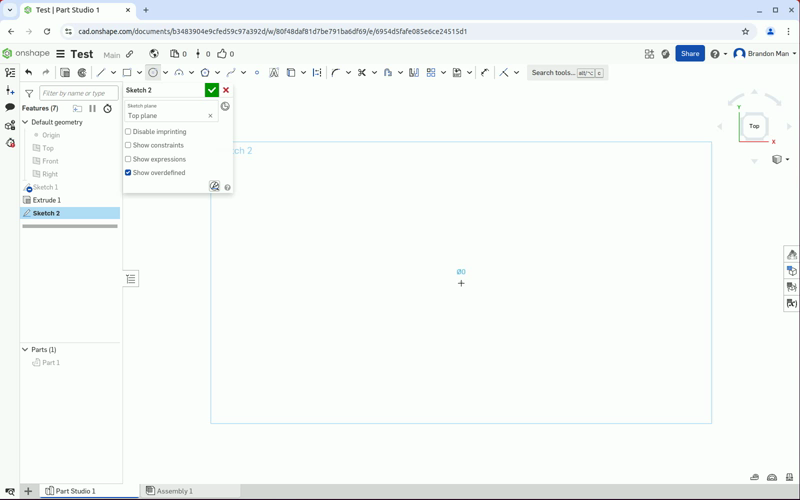
mouse_move(537, 282)
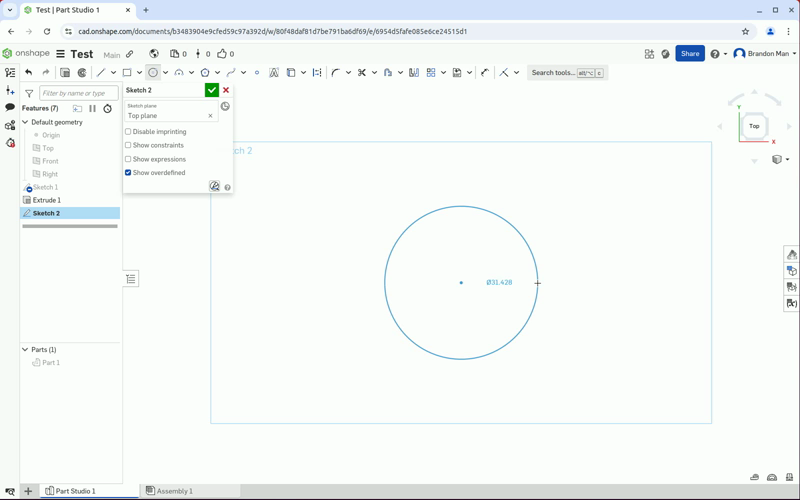
click(537, 282)
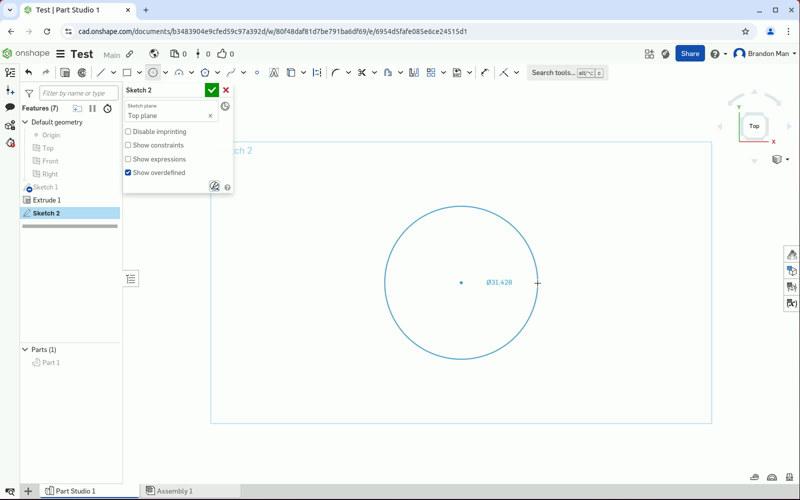
key(esc)
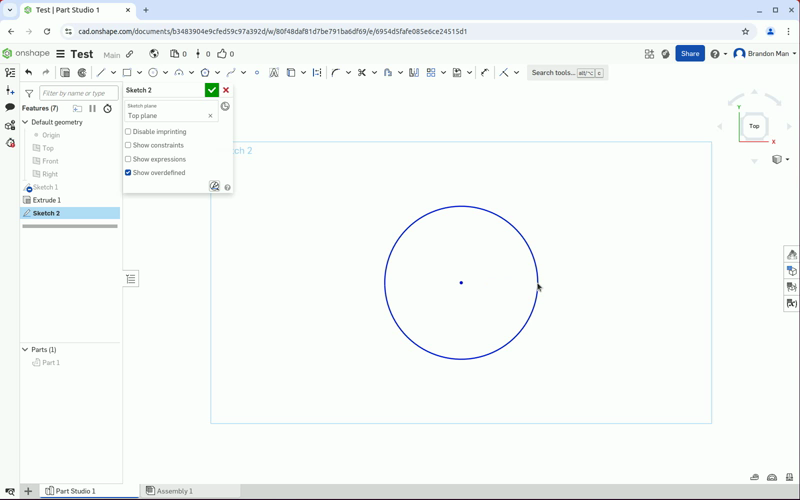
key(c)
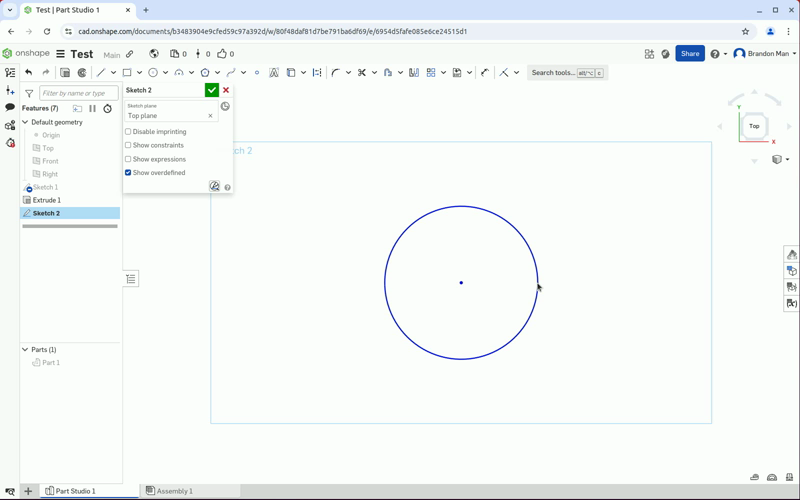
key_down(shift)
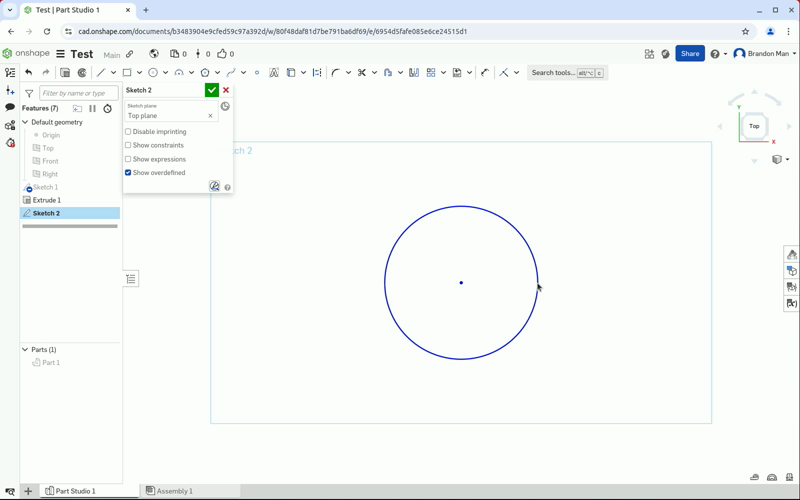
mouse_move(461, 282)
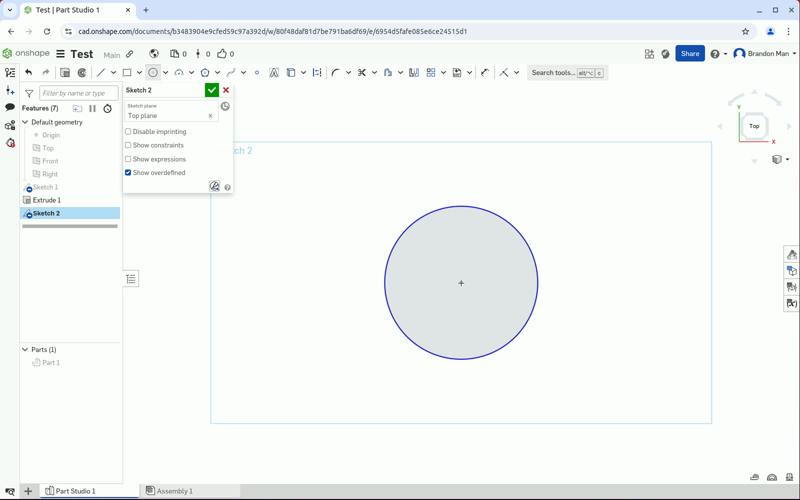
click(461, 282)
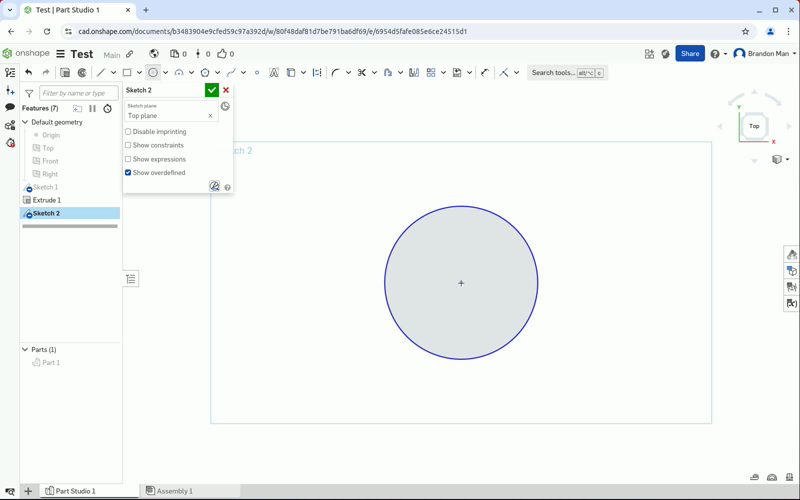
key_up(shift)
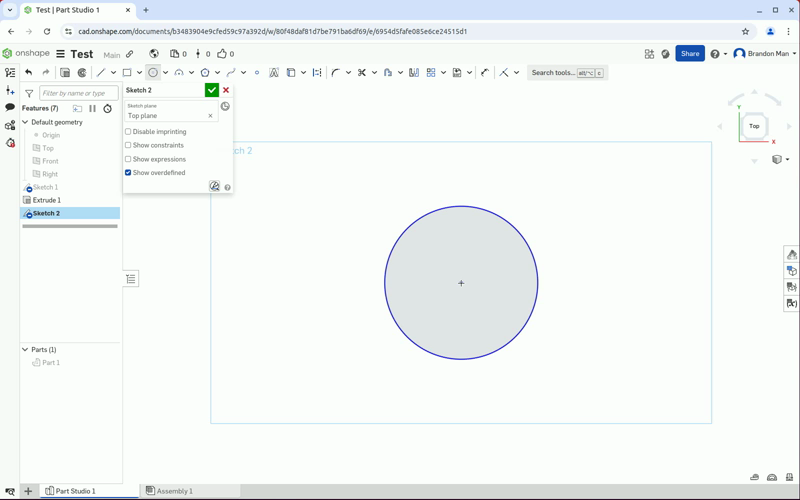
mouse_move(495, 282)
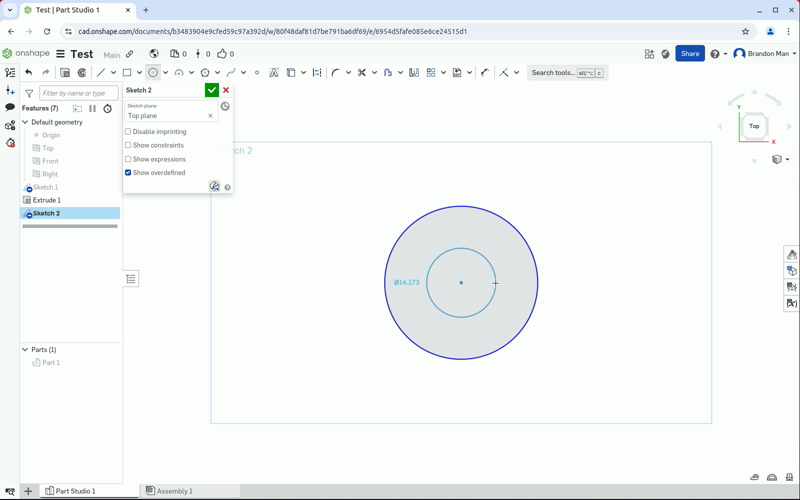
click(495, 282)
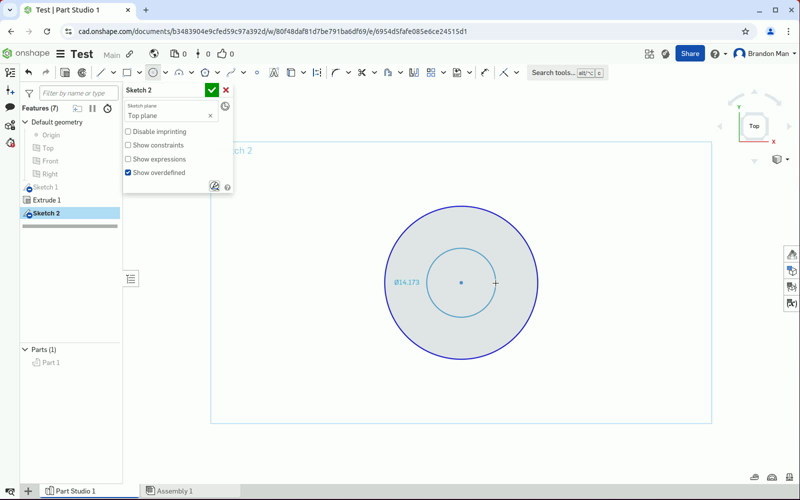
key(esc)
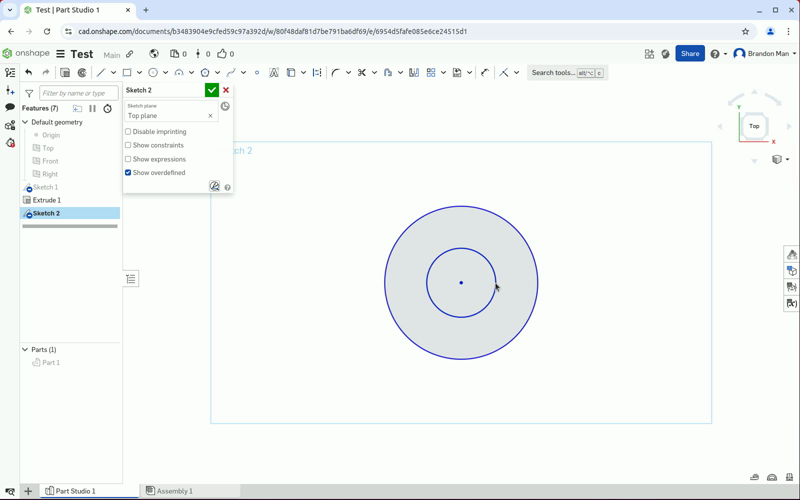
mouse_move(502, 253)
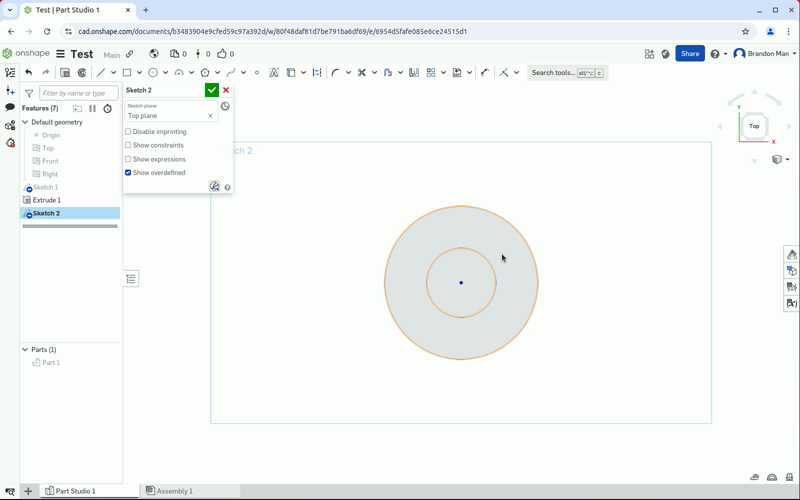
click(502, 253)
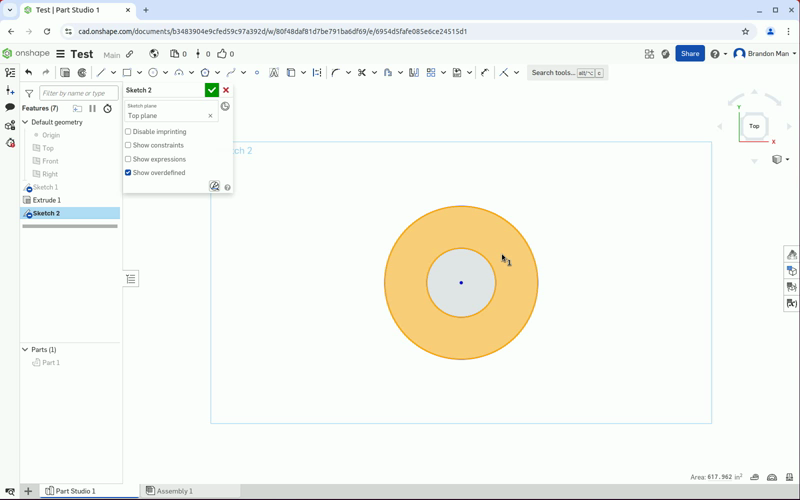
mouse_move(73, 352)
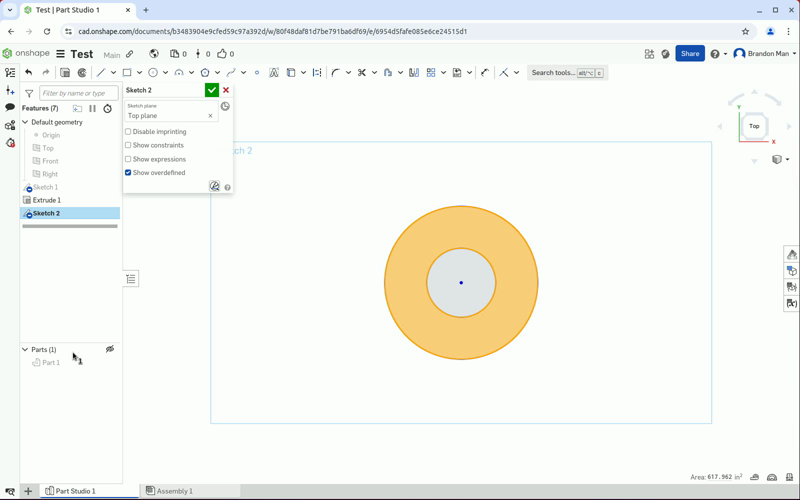
key(shift+y)
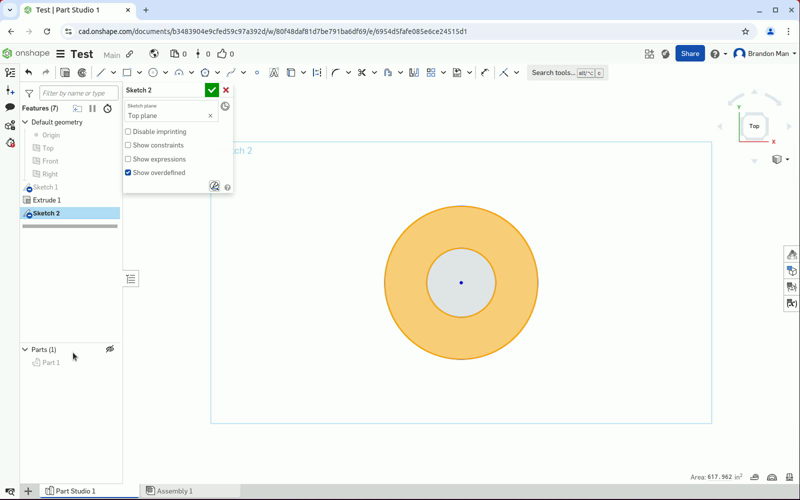
key(shift+e)
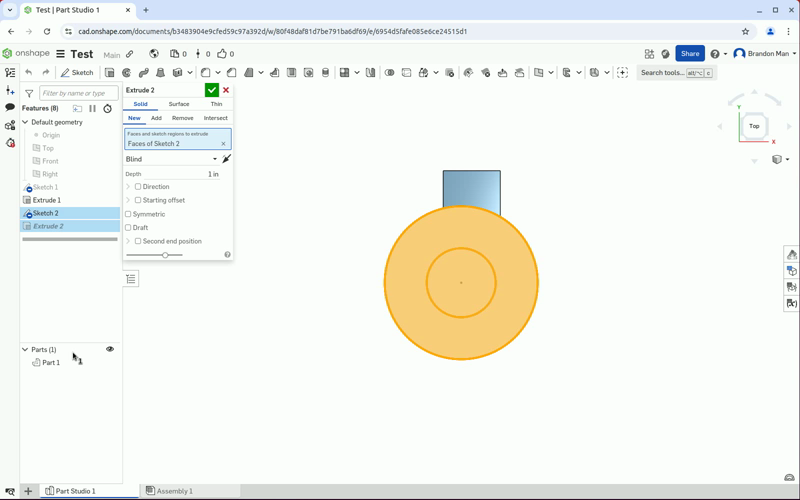
mouse_move(143, 106)
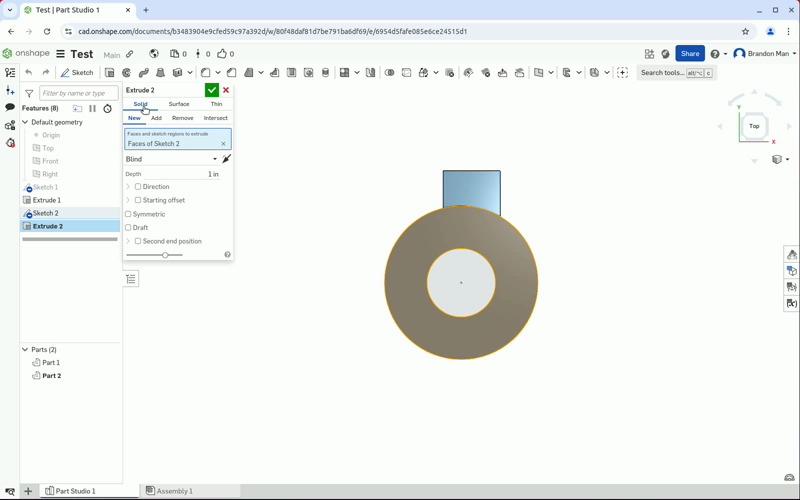
click(143, 106)
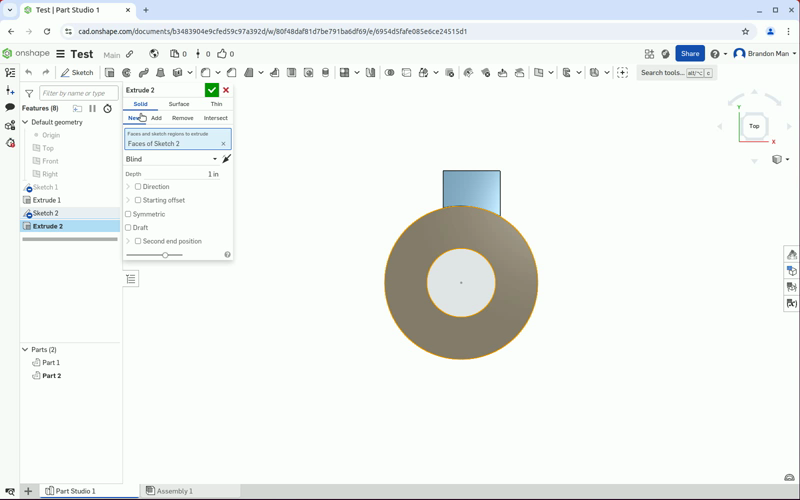
mouse_move(137, 120)
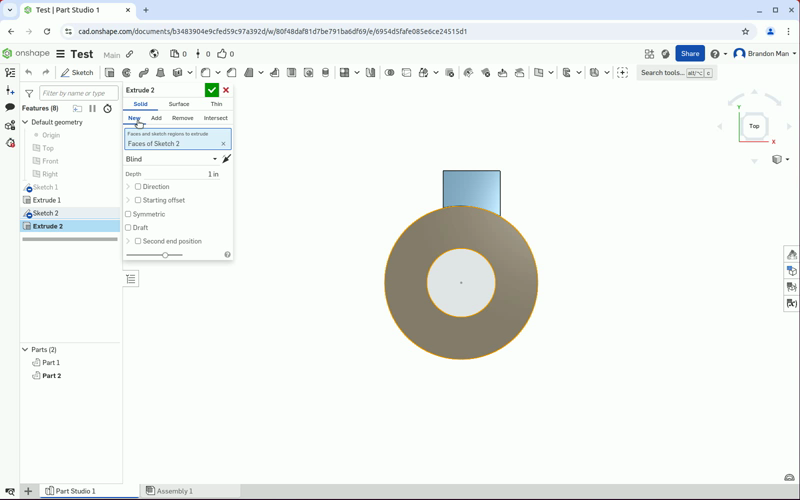
click(137, 120)
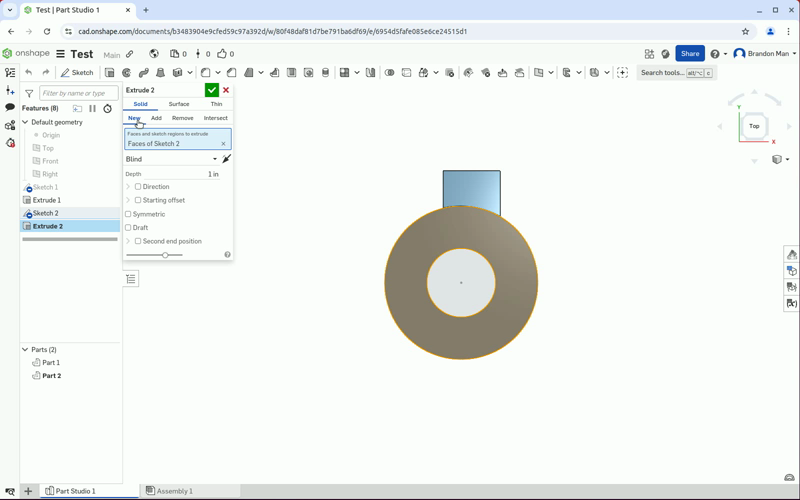
key(tab, 4)
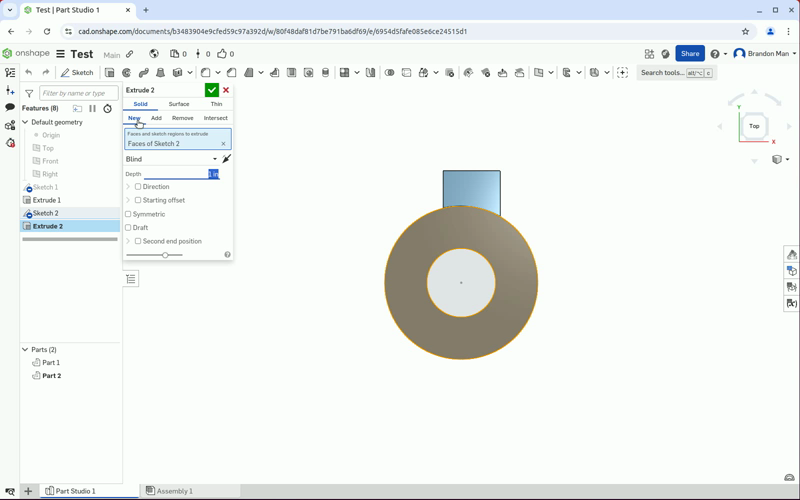
text(21.183)
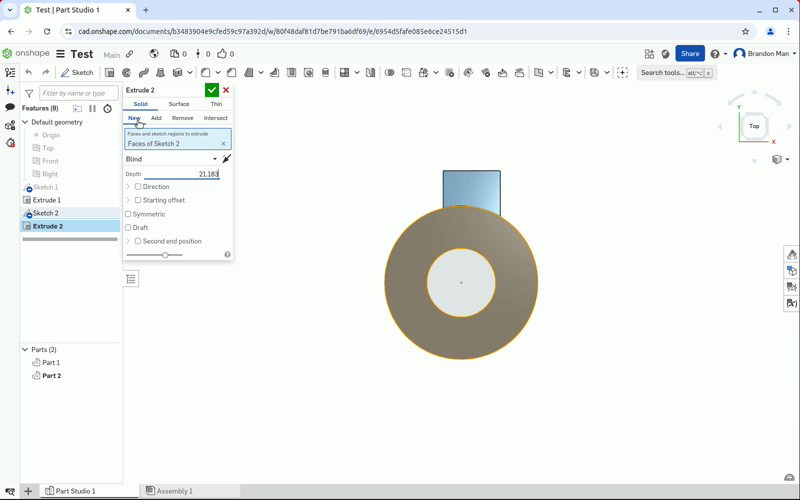
key(enter)
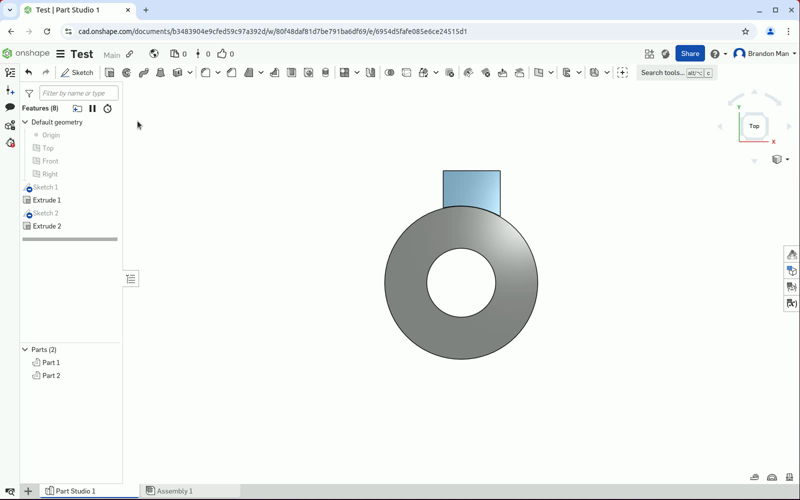
key(shift+h)
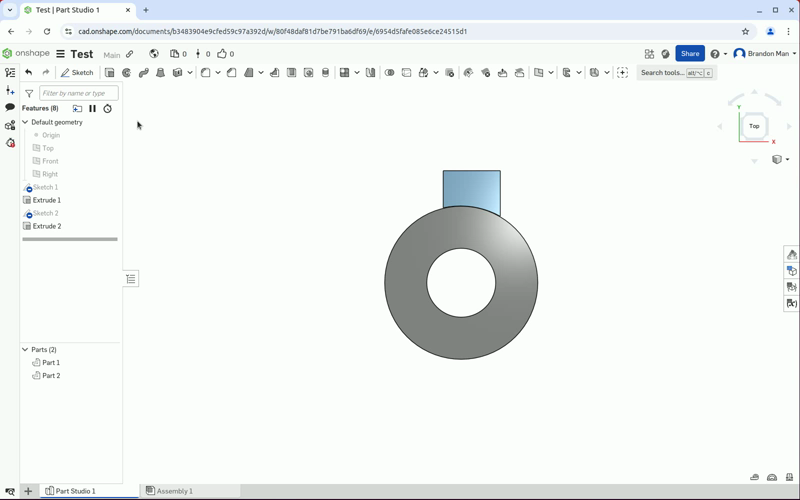
key(shift+h)
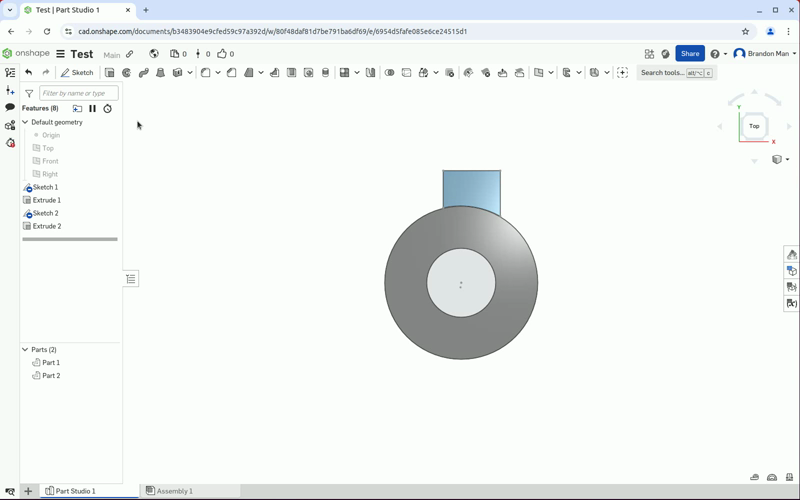
key(shift+7)
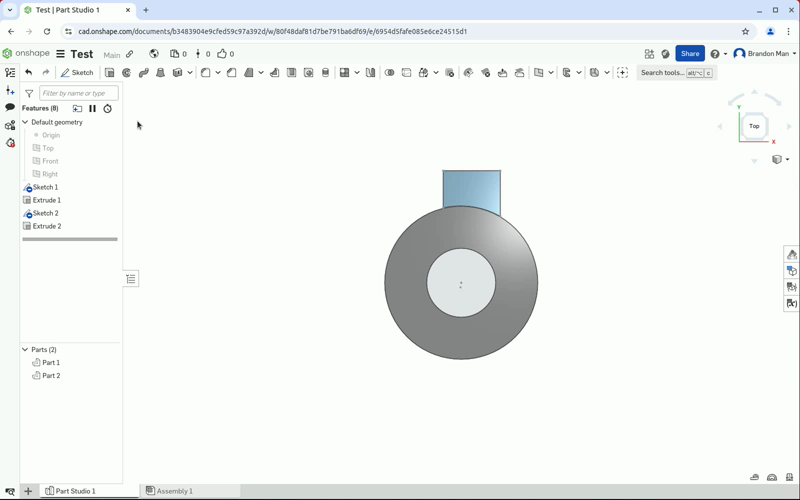
key(up, 3)
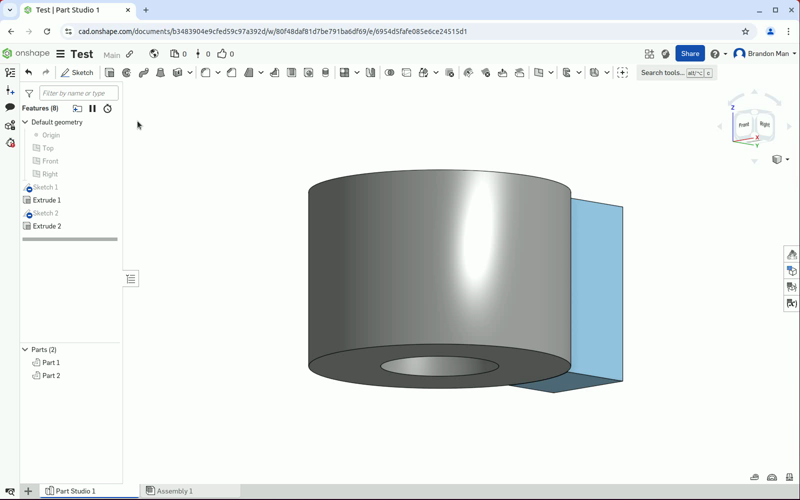
key(left, 3)
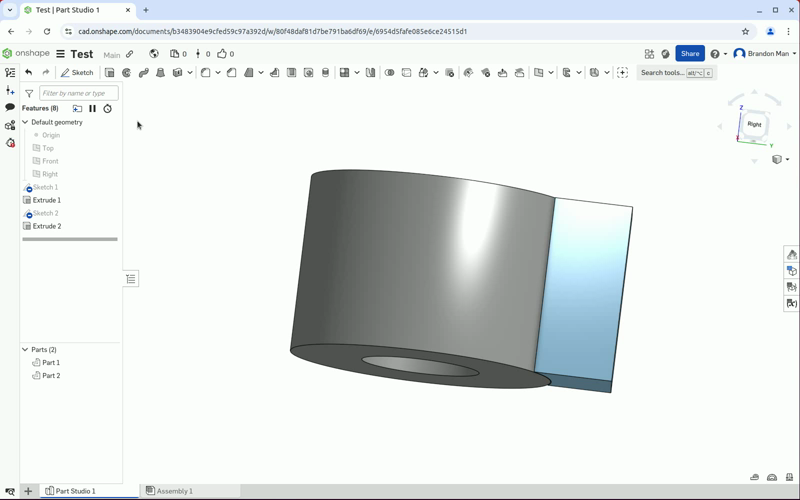
key(right, 3)
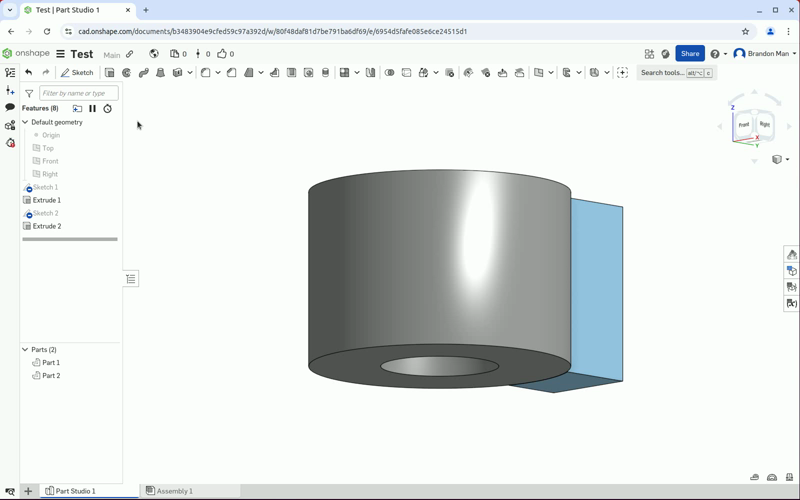
key(down, 3)
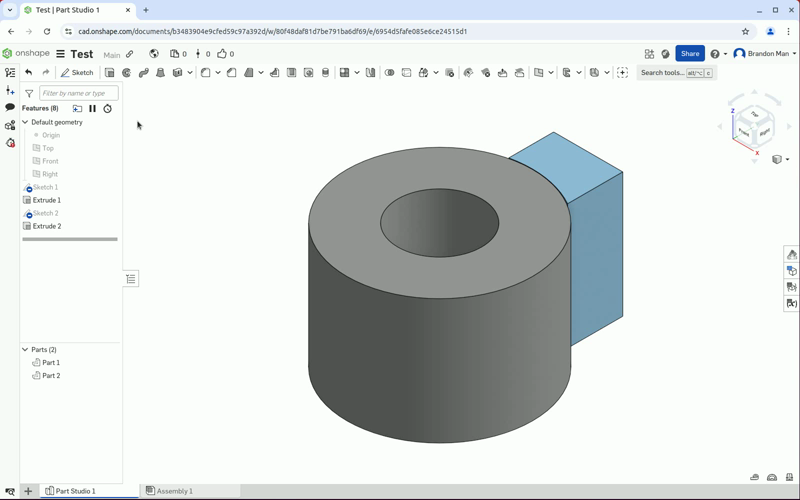
mouse_move(73, 189)
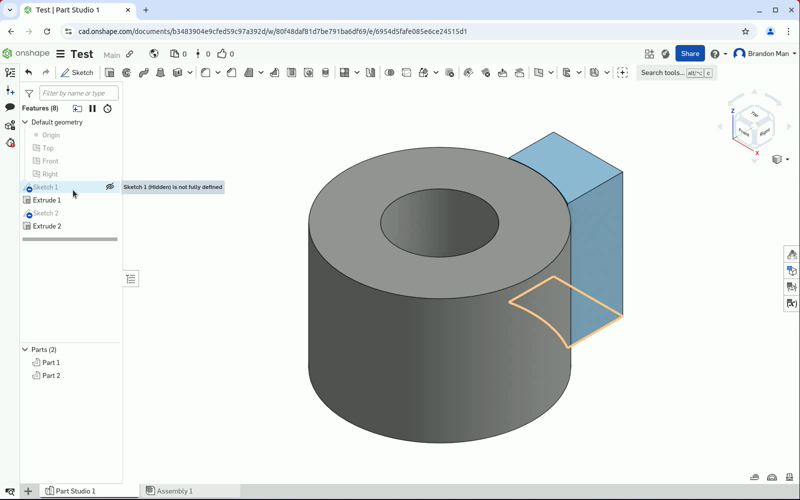
click(73, 189)